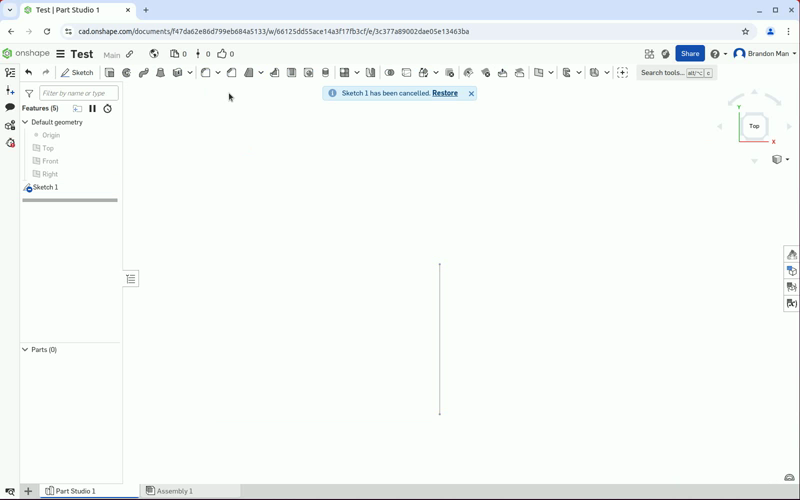
key(shift+h)
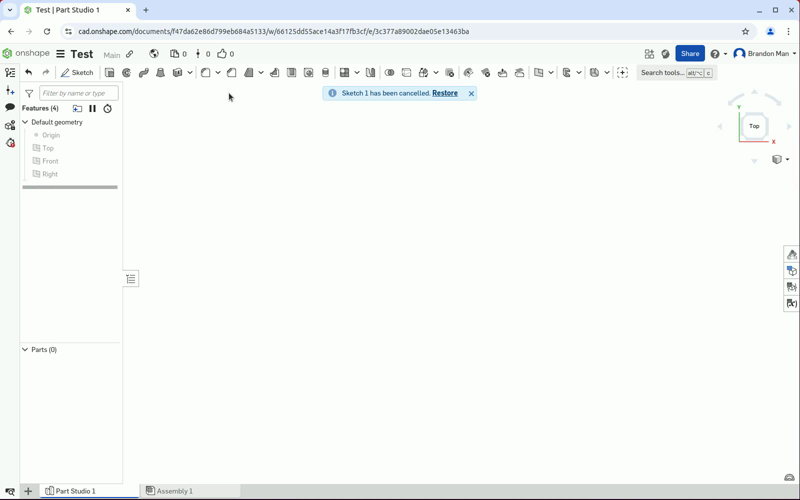
key(shift+s)
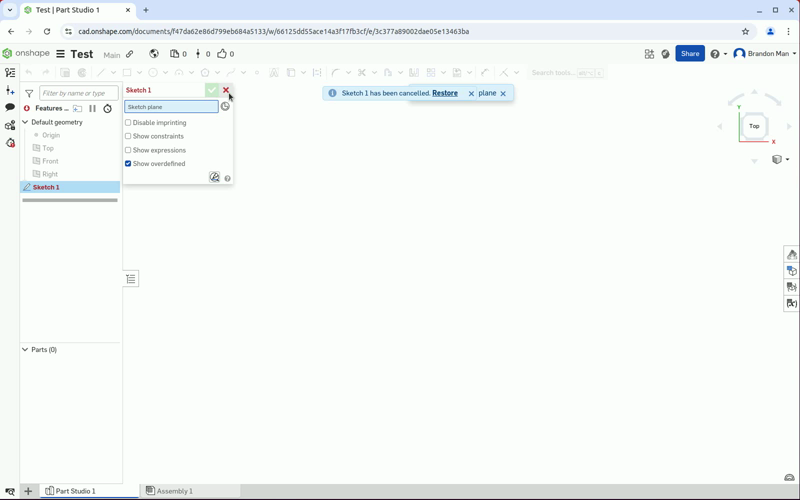
mouse_move(73, 150)
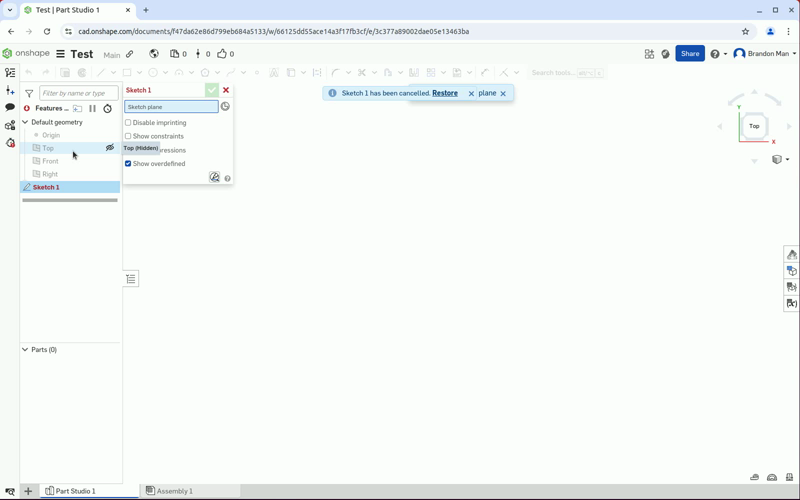
click(73, 150)
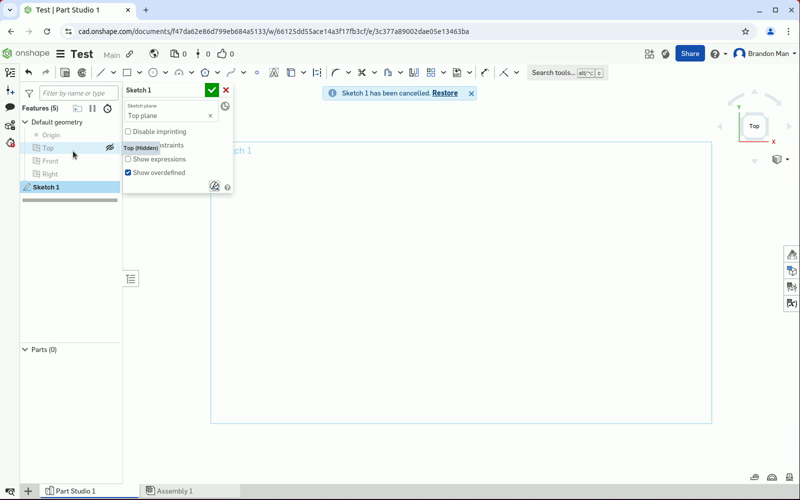
mouse_move(73, 352)
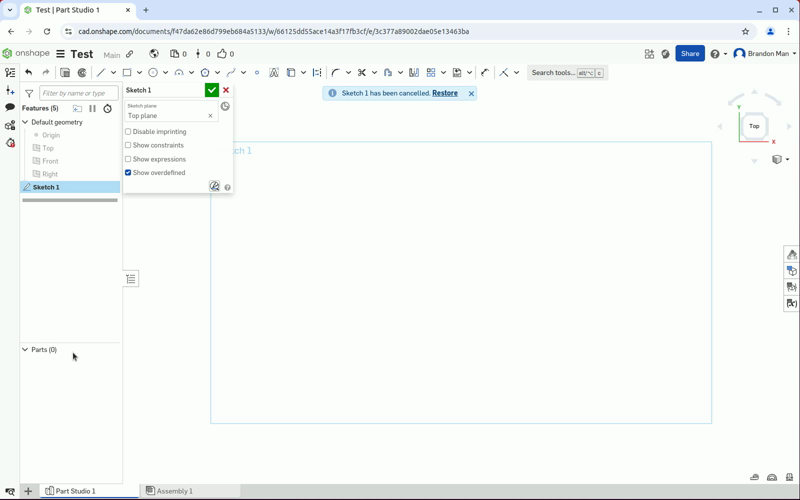
key(y)
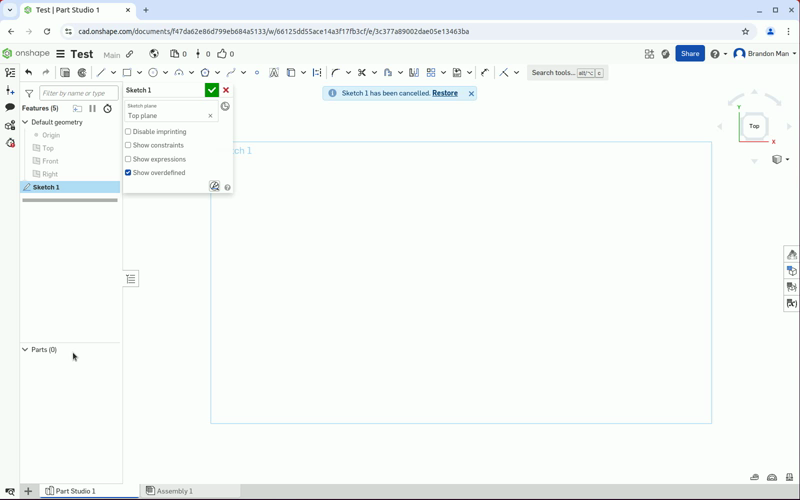
key(l)
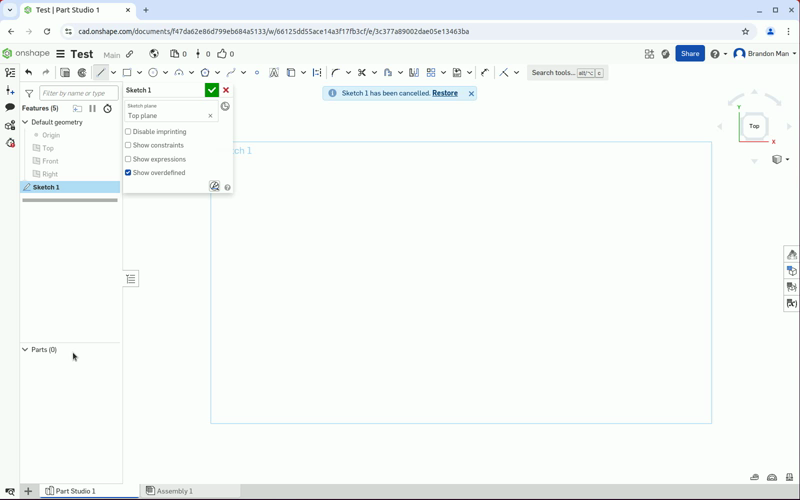
key_down(shift)
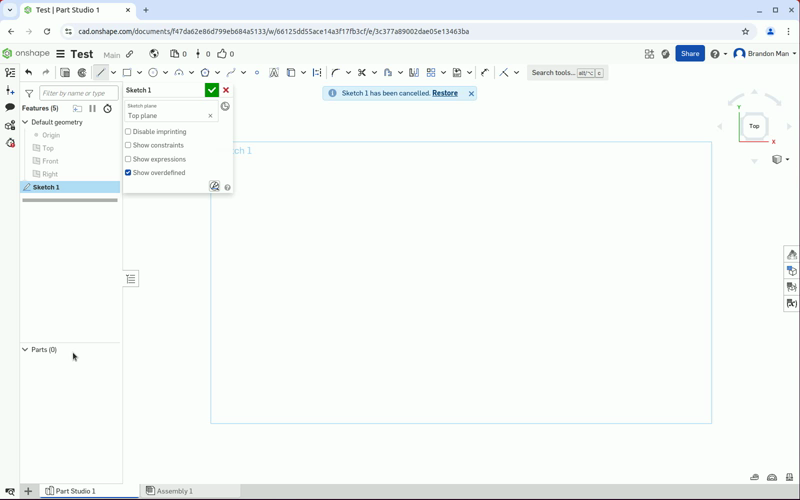
mouse_move(460, 395)
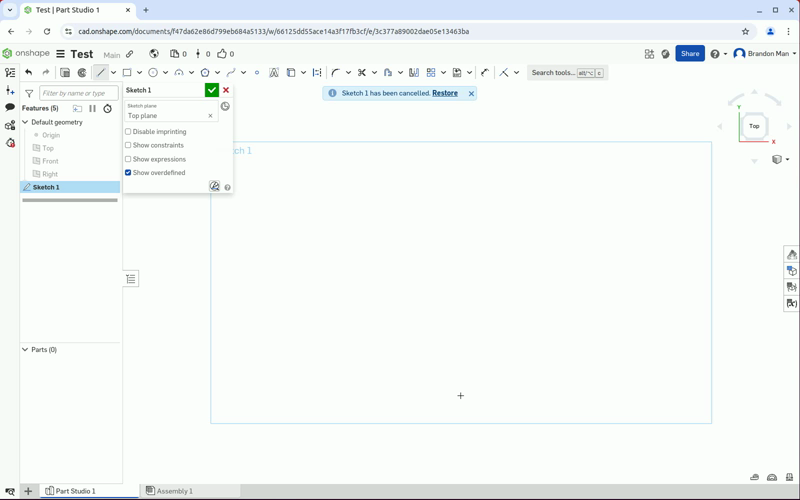
click(460, 395)
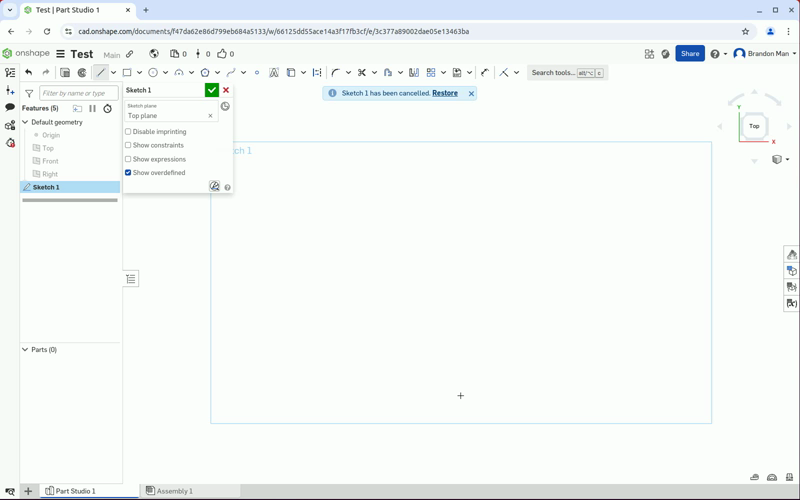
key_up(shift)
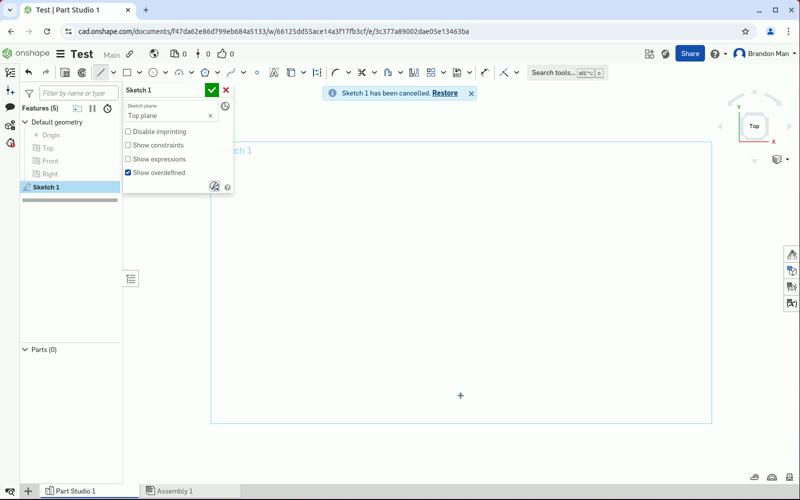
key_down(shift)
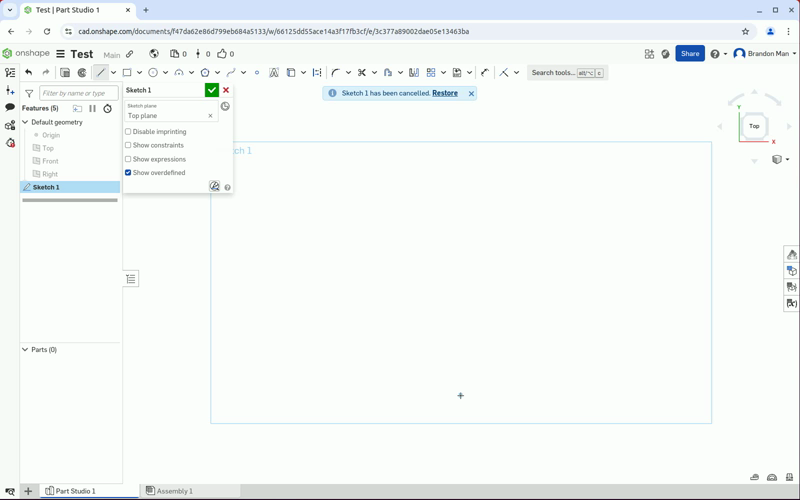
mouse_move(490, 395)
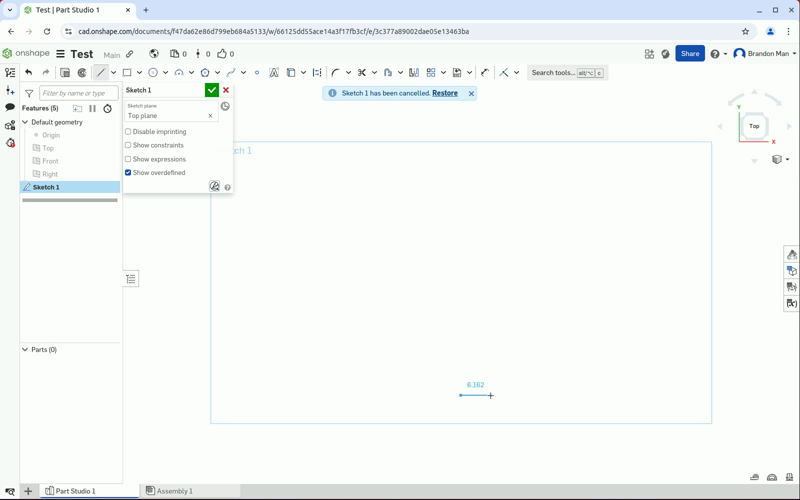
mouse_move(487, 395)
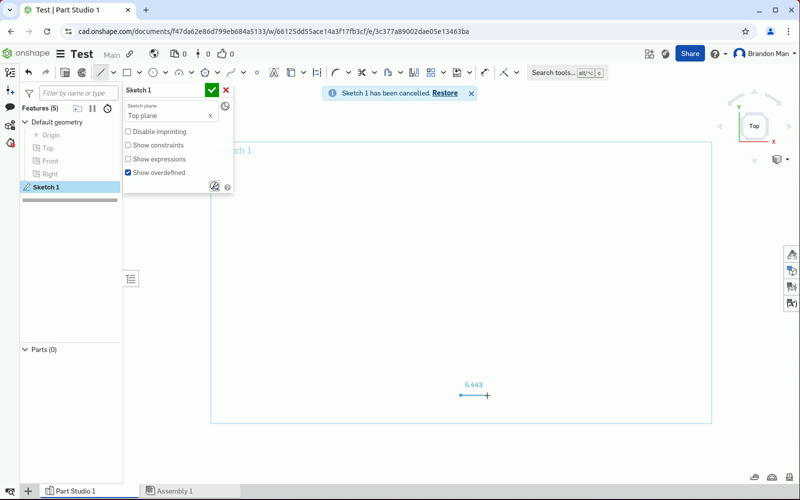
click(487, 395)
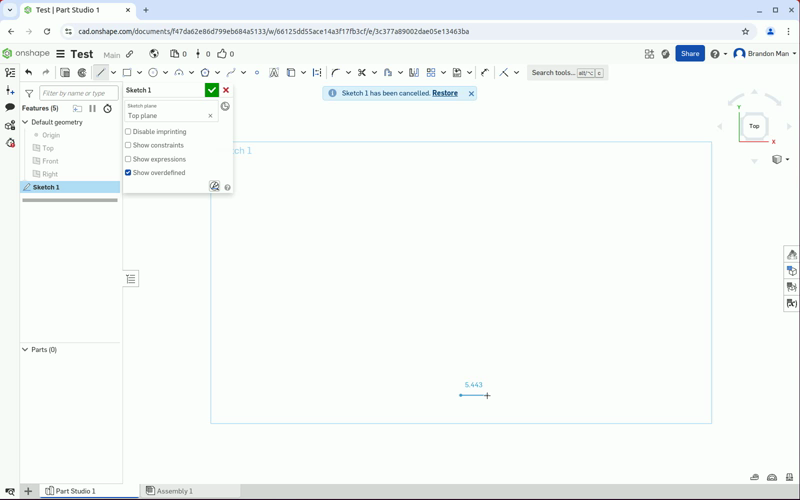
key_up(shift)
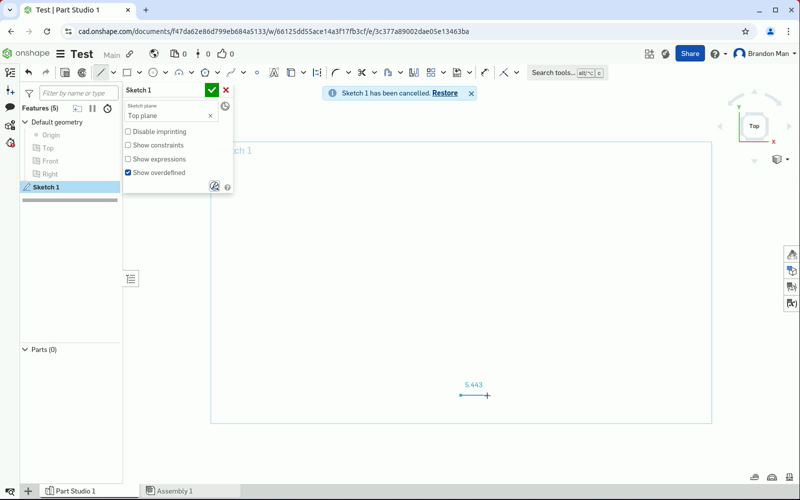
key_down(shift)
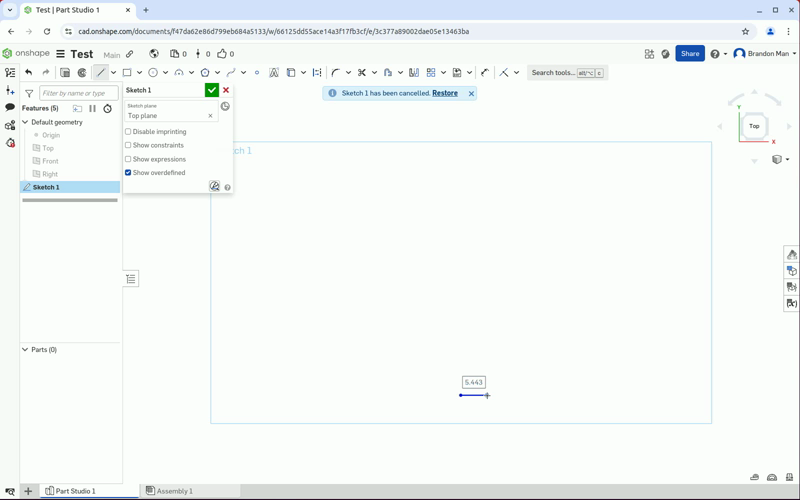
mouse_move(487, 238)
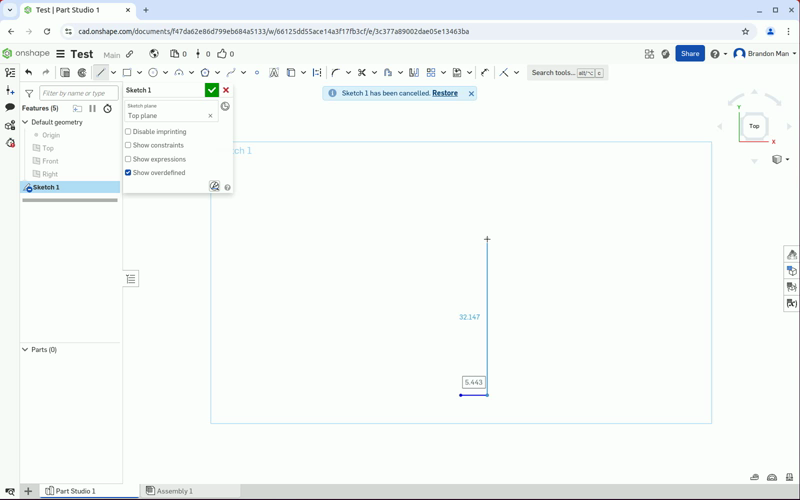
click(487, 238)
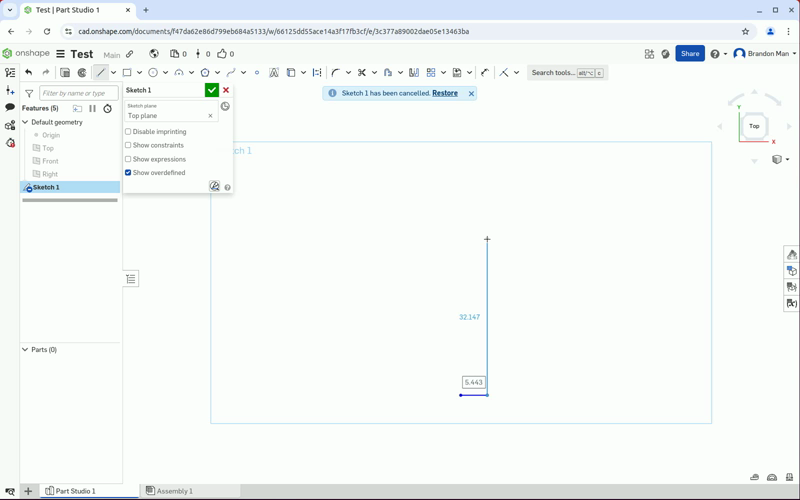
key_up(shift)
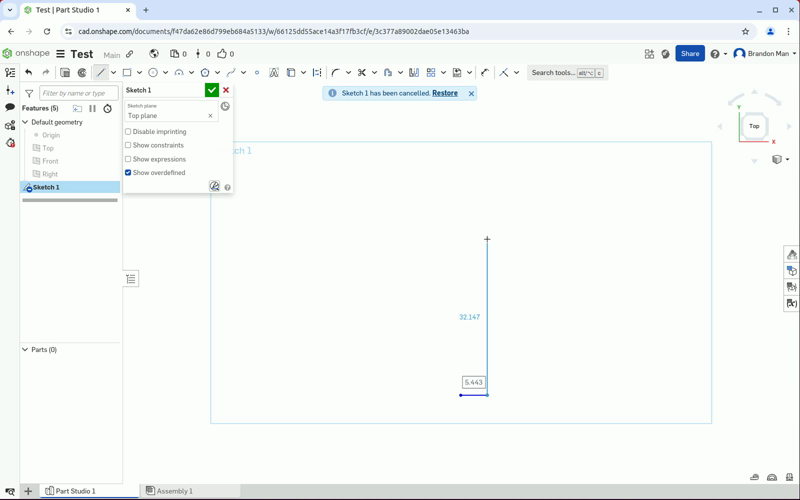
key_down(shift)
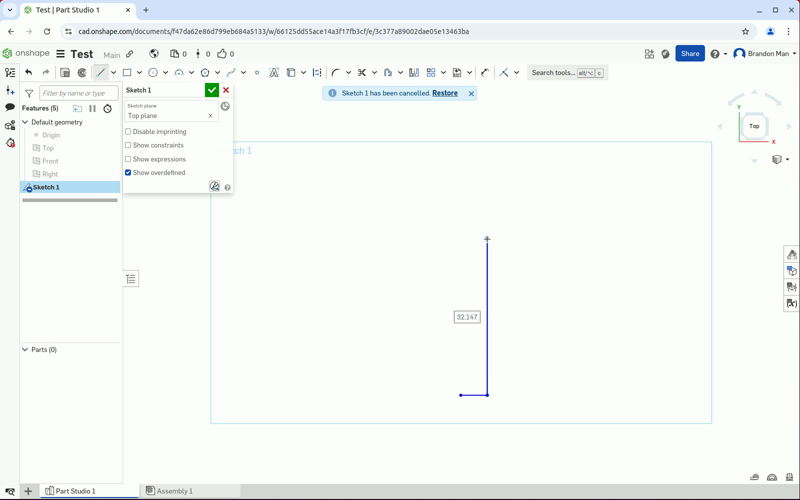
mouse_move(517, 238)
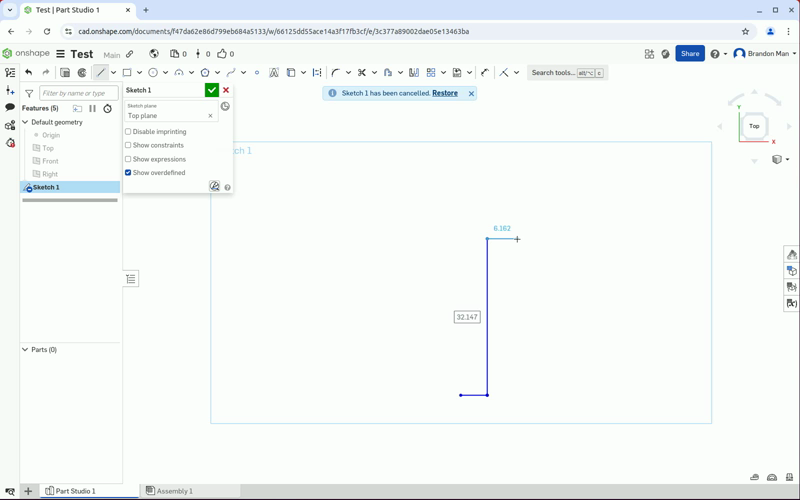
mouse_move(460, 238)
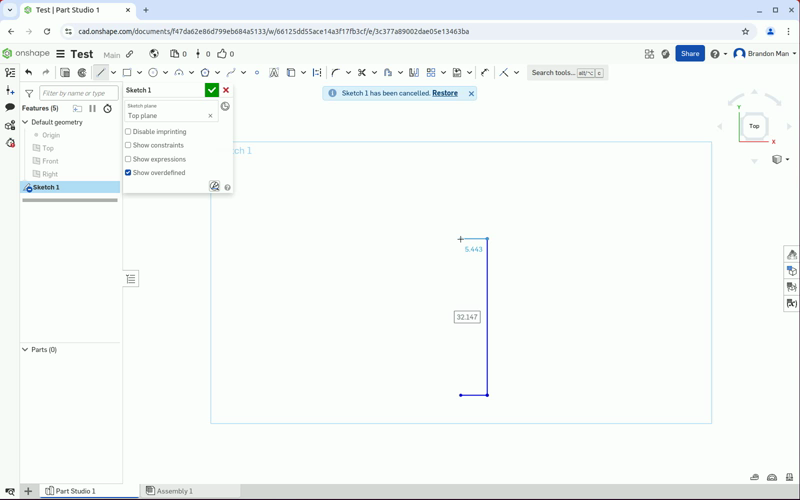
click(460, 238)
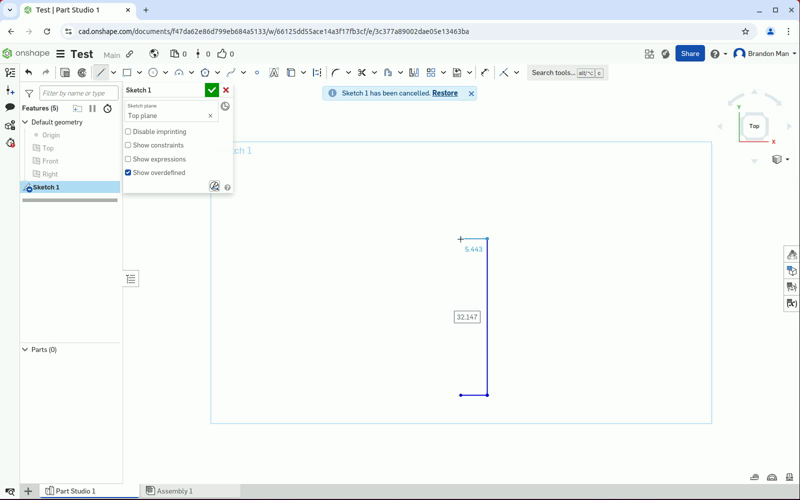
key_up(shift)
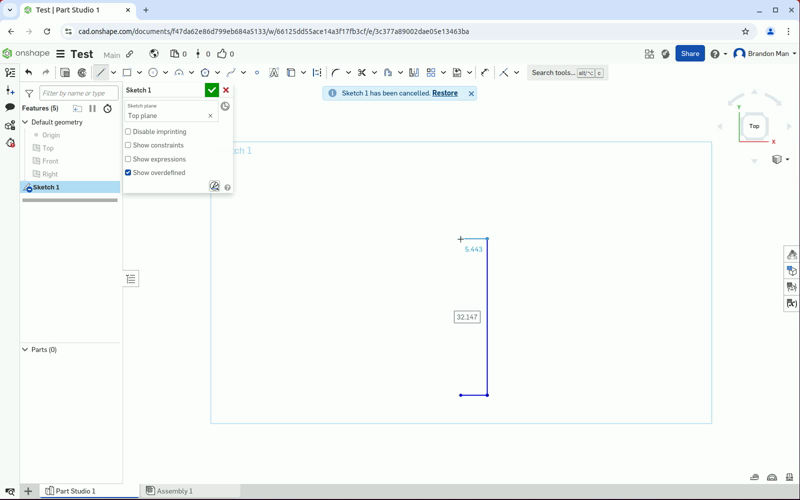
key_down(shift)
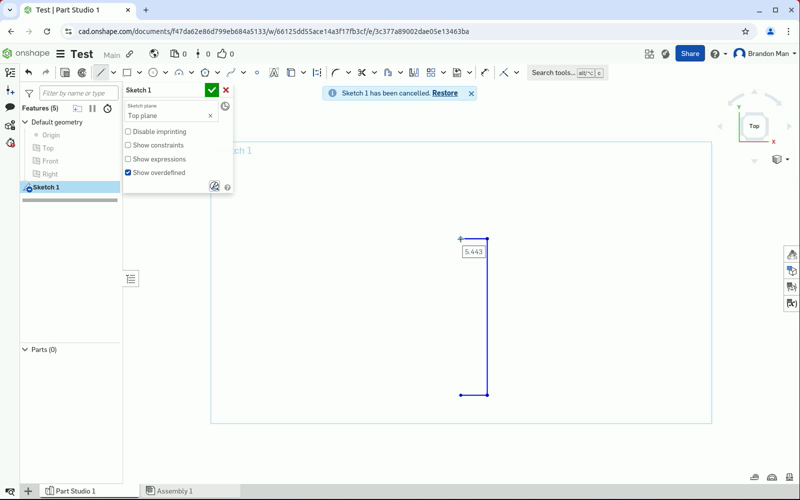
mouse_move(460, 322)
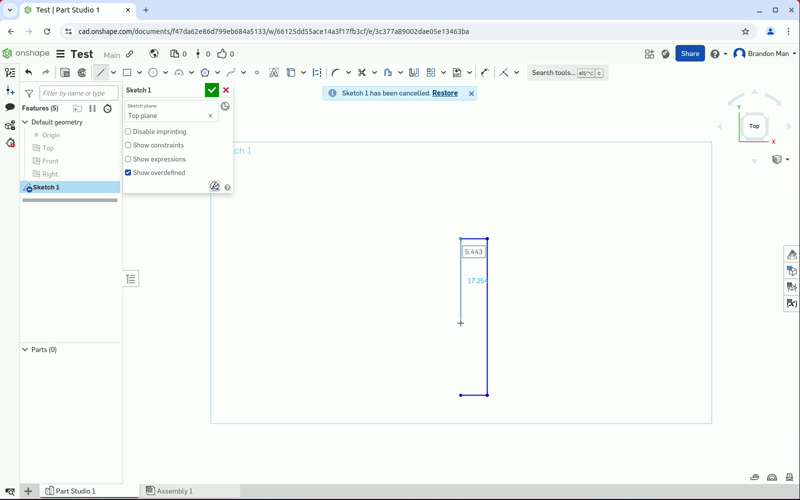
click(460, 322)
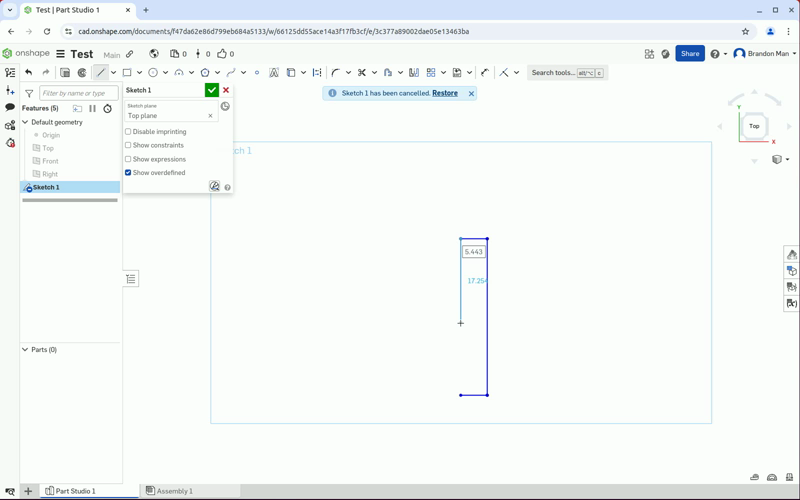
key_up(shift)
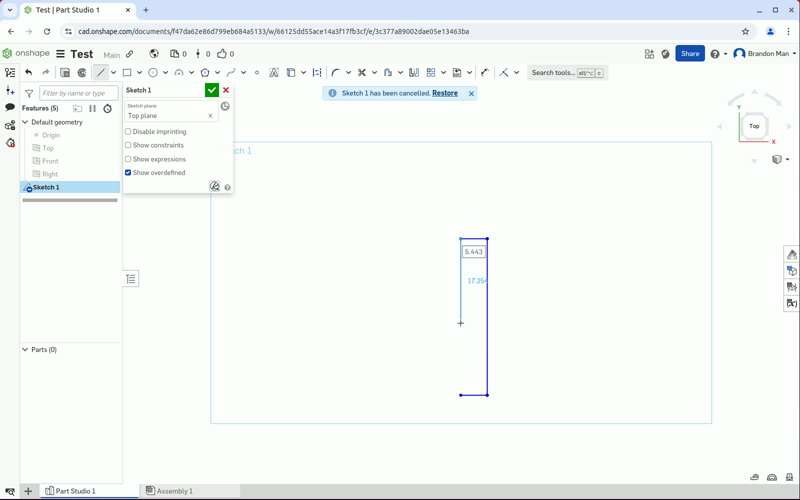
key_down(shift)
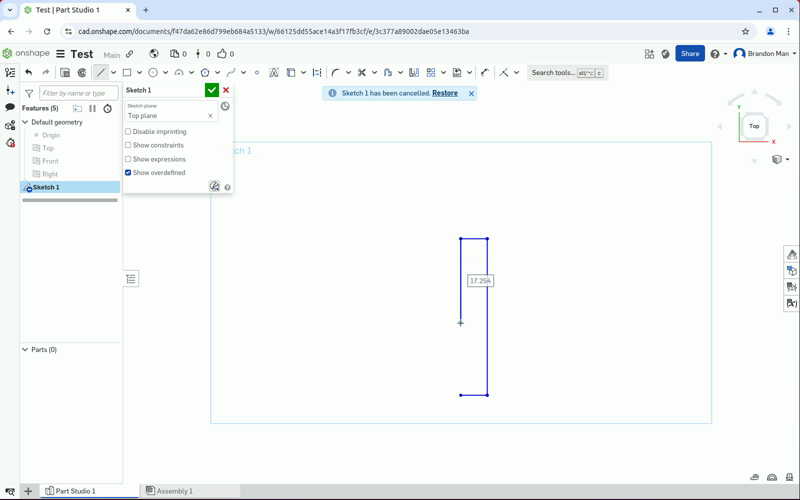
mouse_move(460, 395)
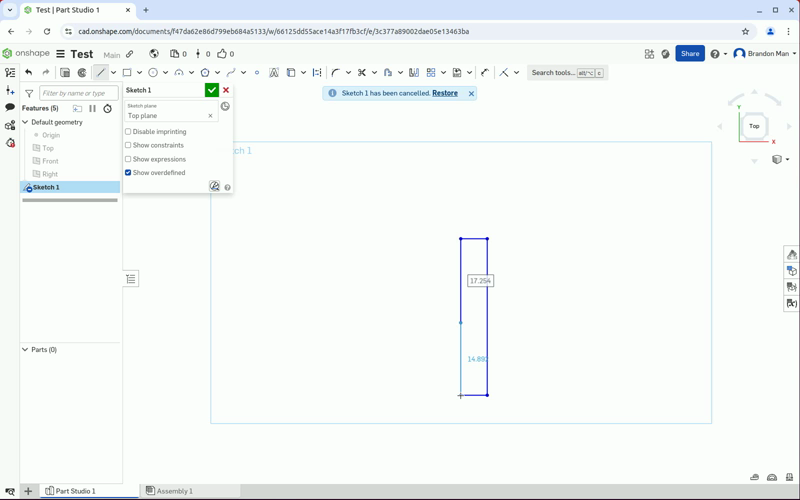
key_up(shift)
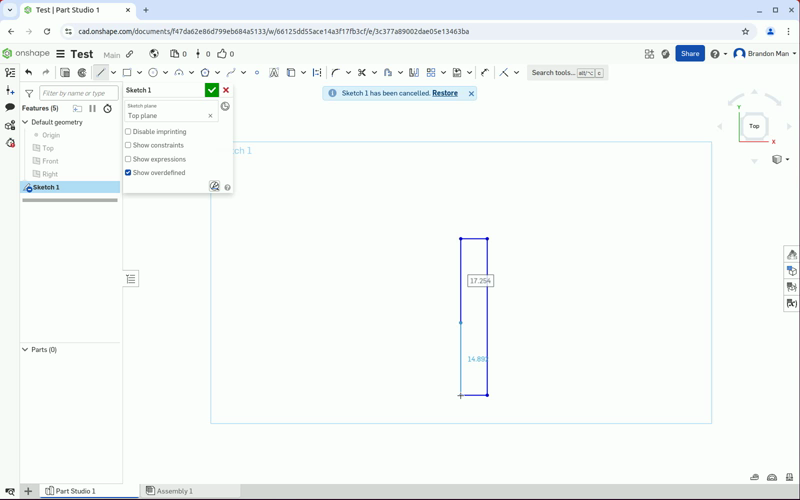
click(460, 395)
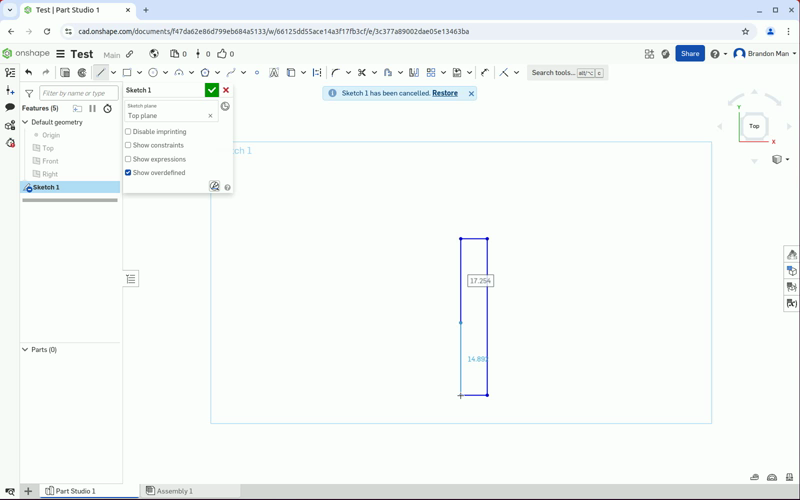
key(esc)
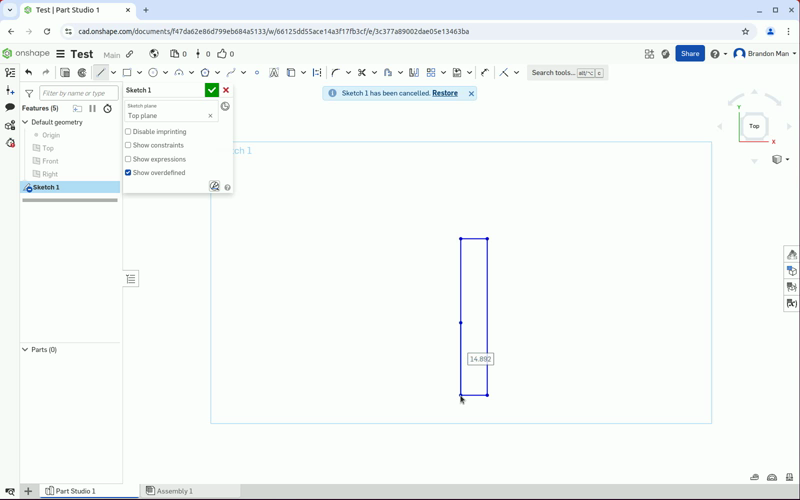
mouse_move(472, 275)
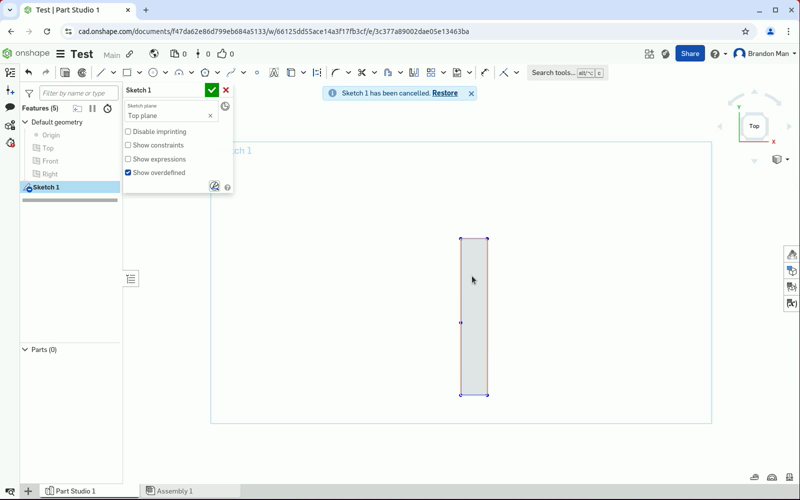
click(472, 275)
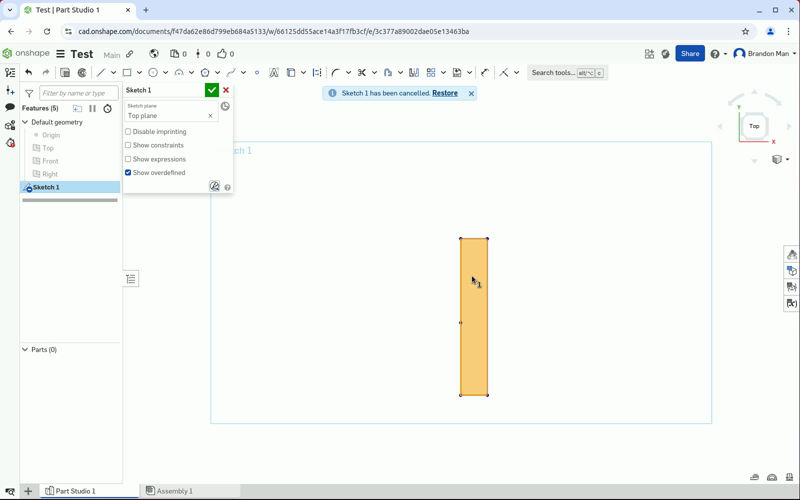
mouse_move(73, 352)
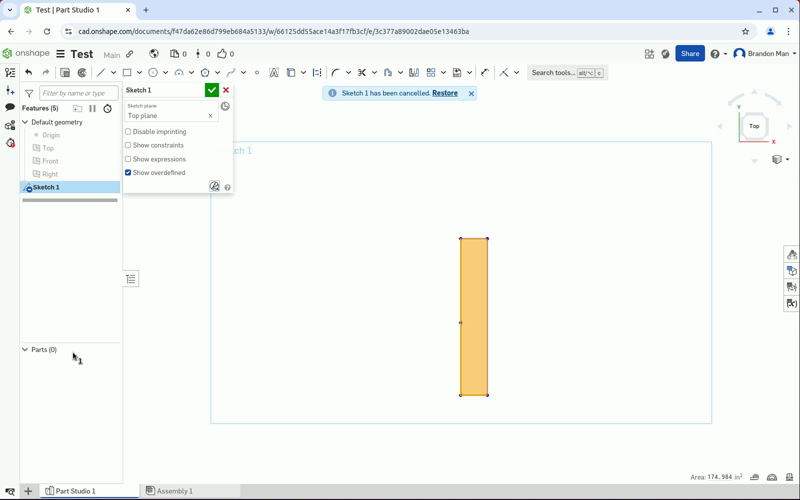
key(shift+y)
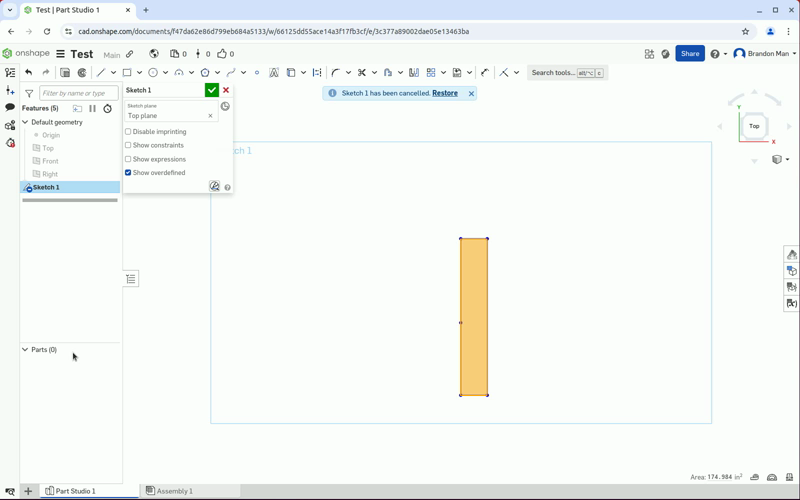
key(shift+e)
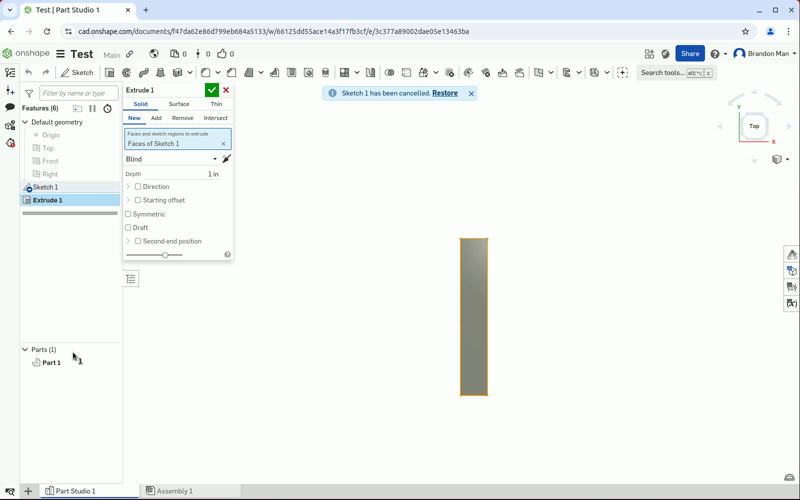
mouse_move(143, 106)
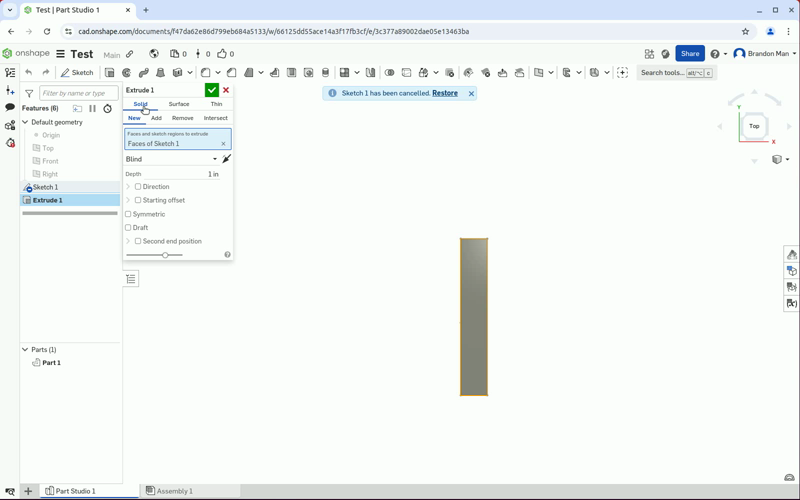
click(143, 106)
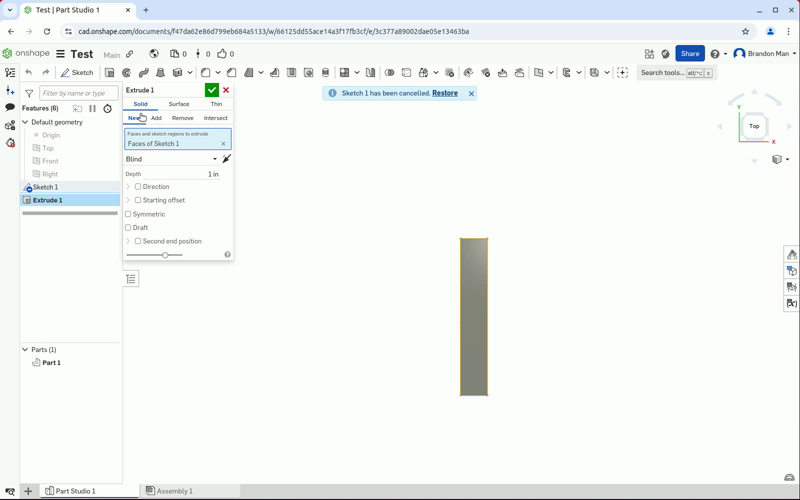
mouse_move(137, 120)
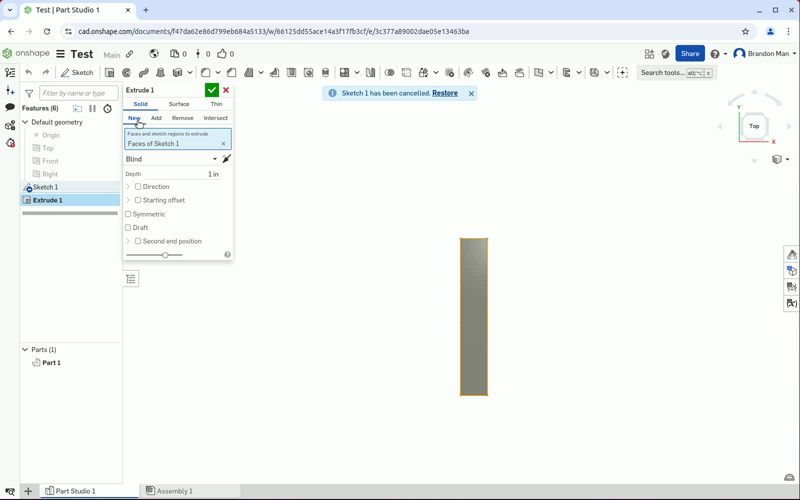
click(137, 120)
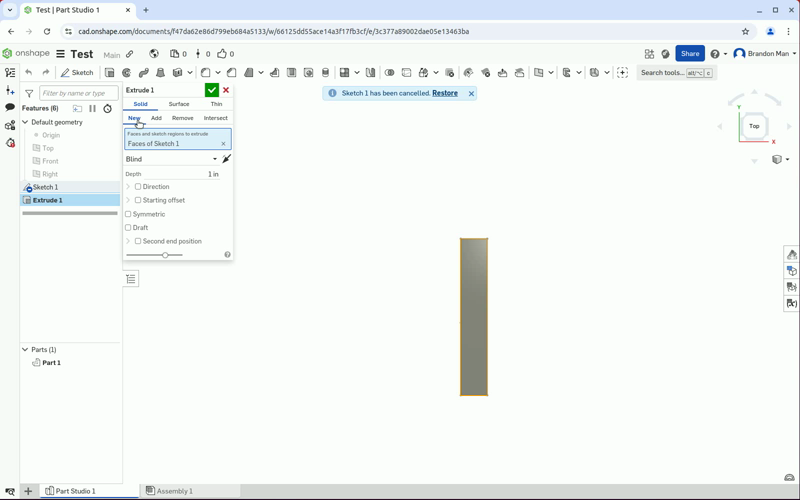
key(tab, 4)
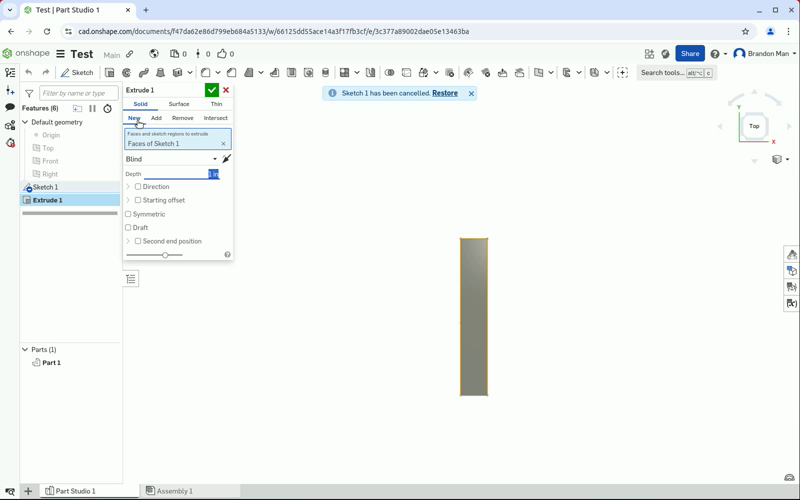
text(8.184)
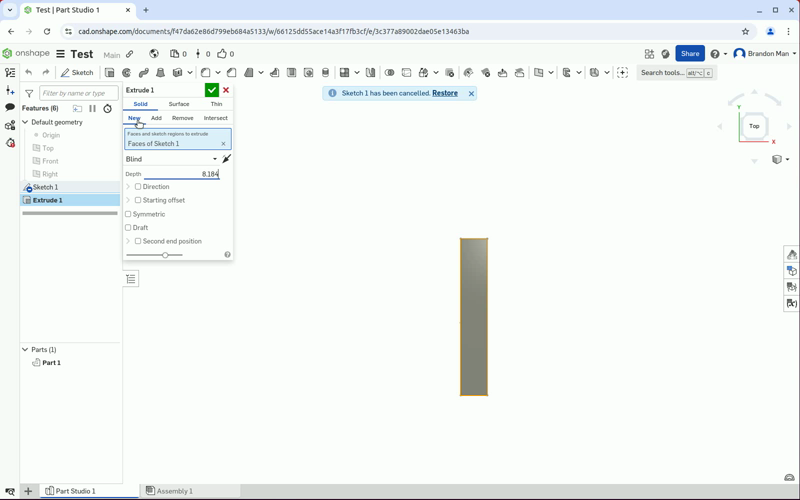
key(enter)
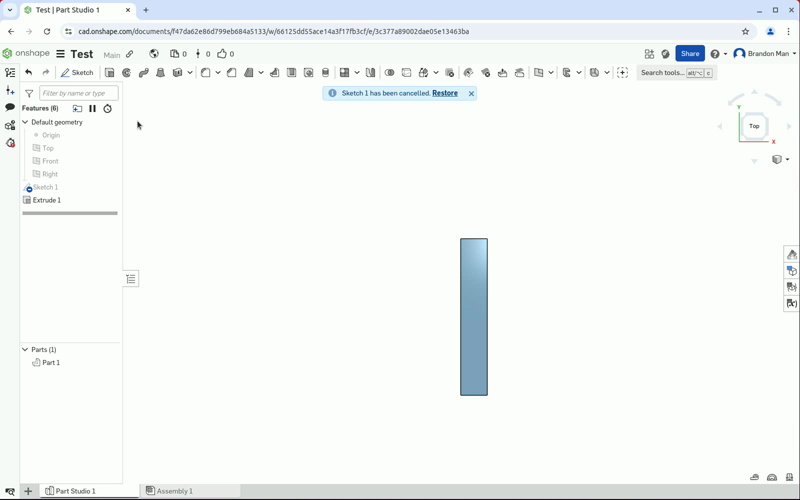
key(shift+h)
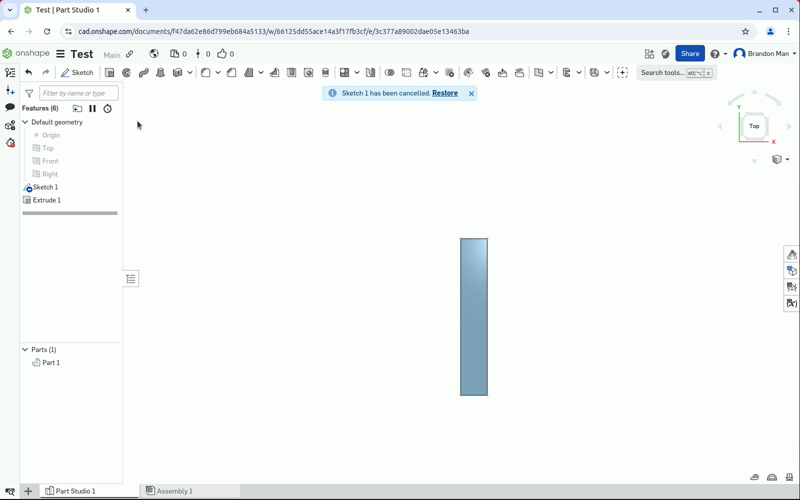
key(shift+h)
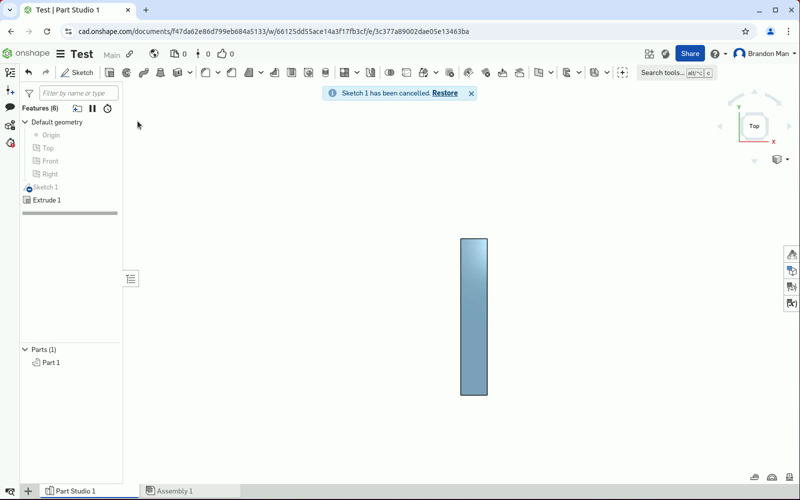
mouse_move(73, 189)
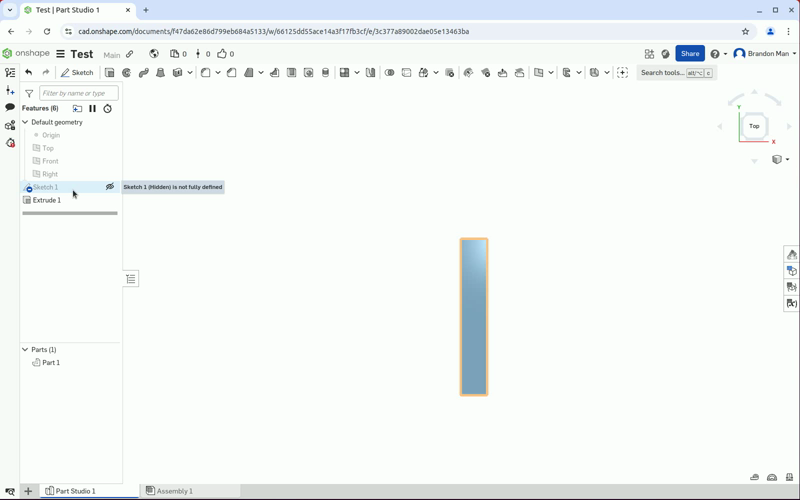
click(73, 189)
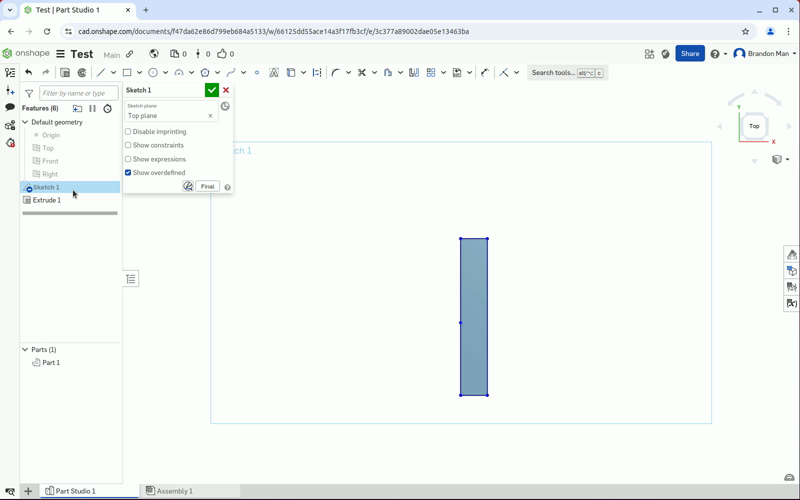
mouse_move(229, 92)
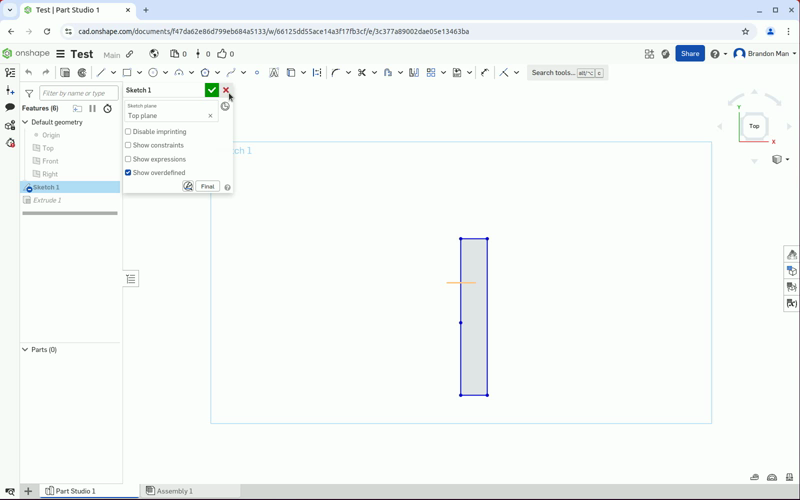
click(229, 92)
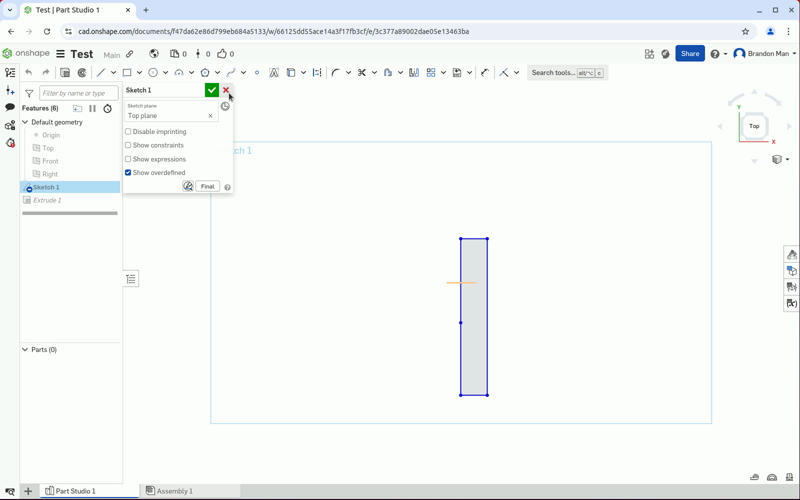
key(shift+s)
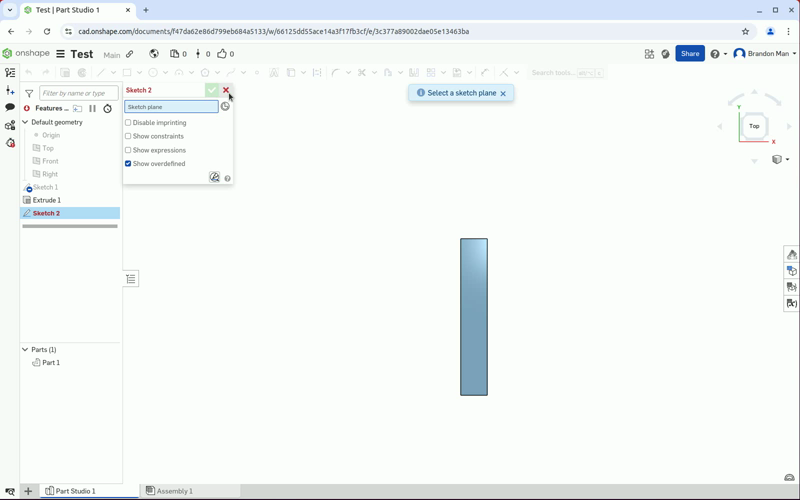
mouse_move(73, 150)
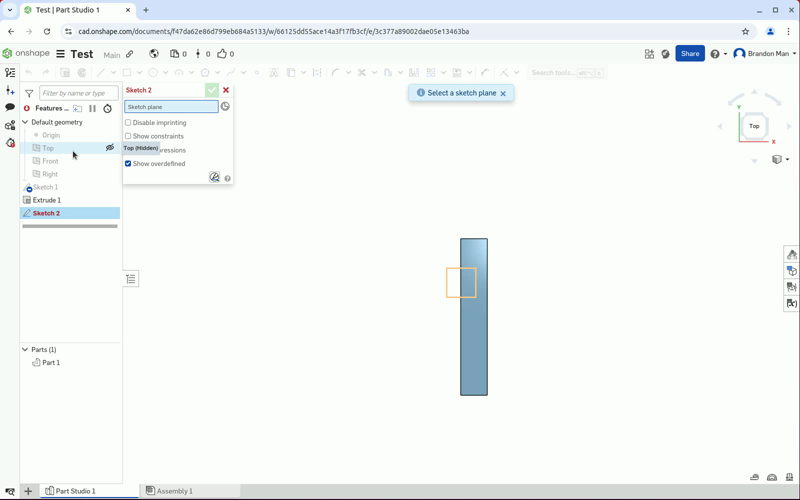
click(73, 150)
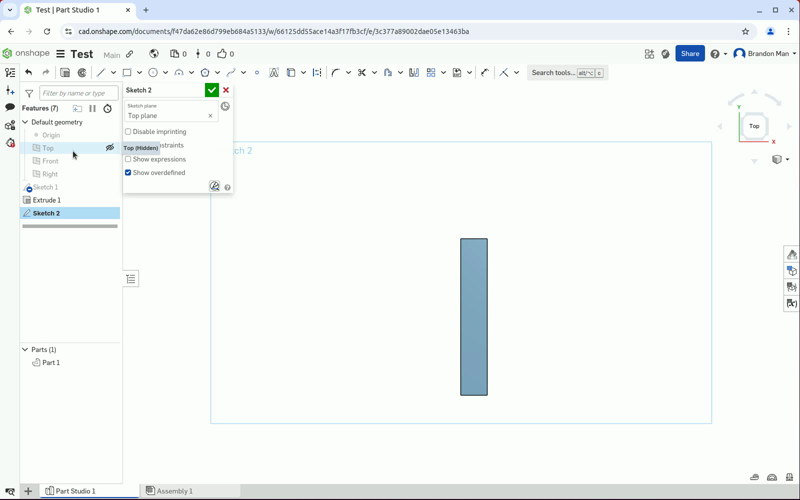
mouse_move(73, 352)
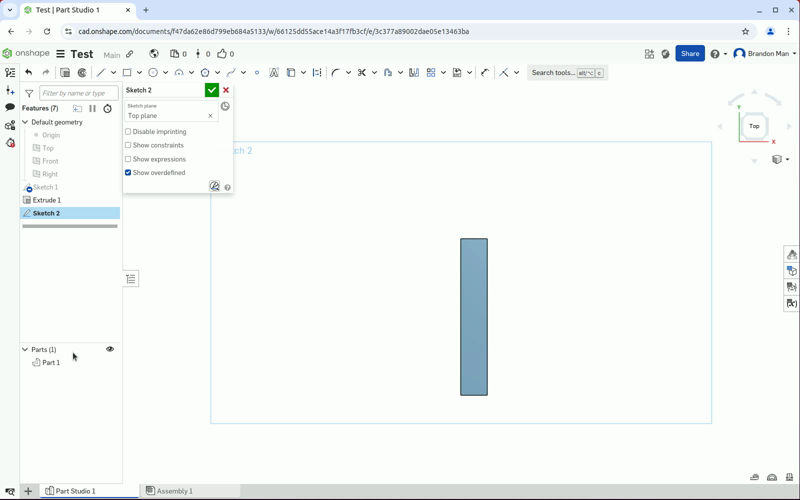
key(y)
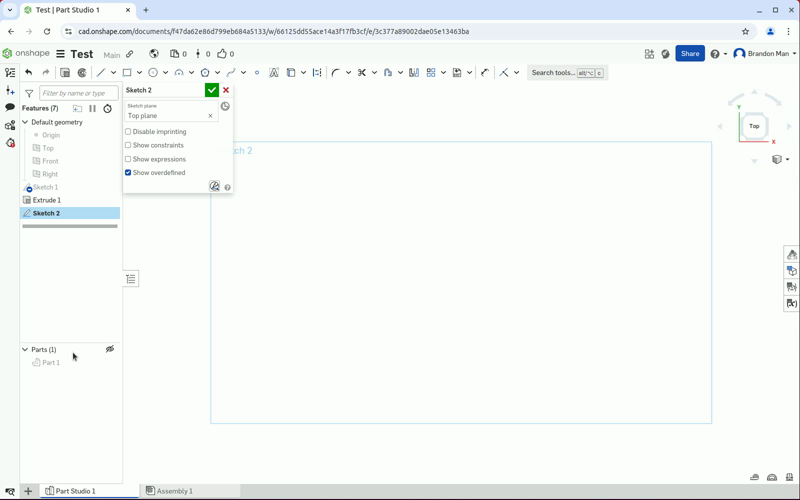
key(l)
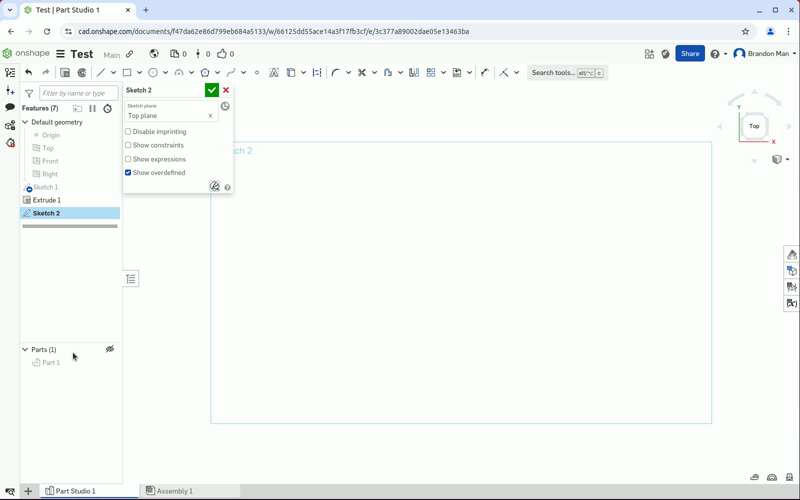
key_down(shift)
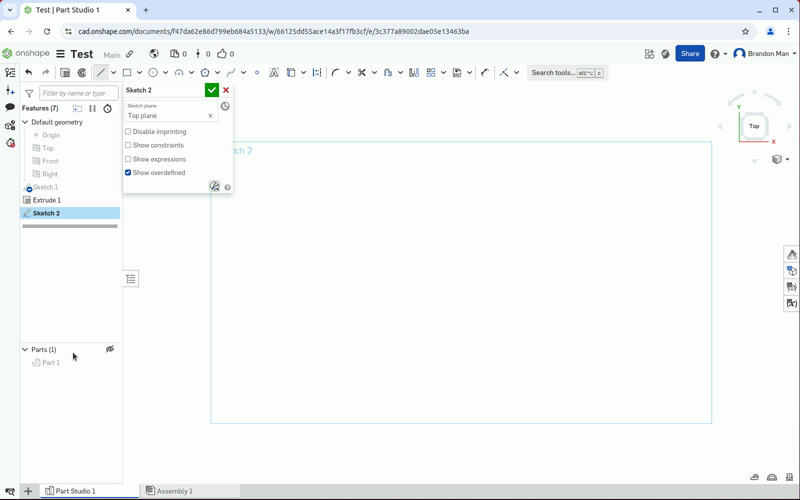
mouse_move(460, 238)
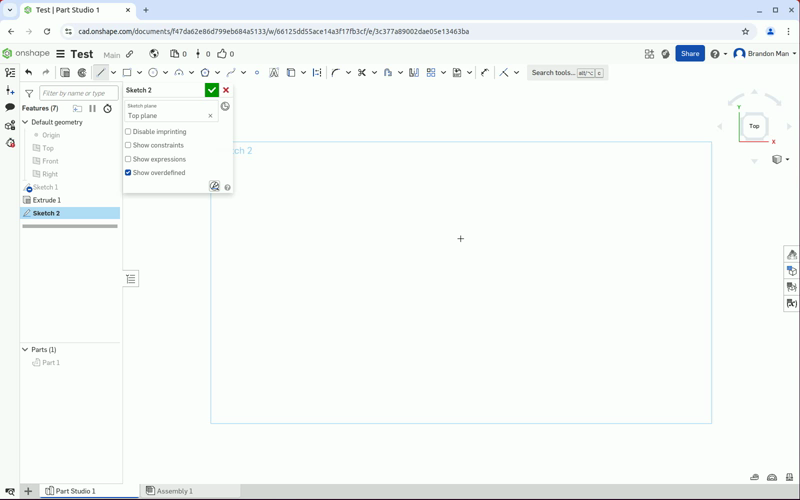
click(460, 238)
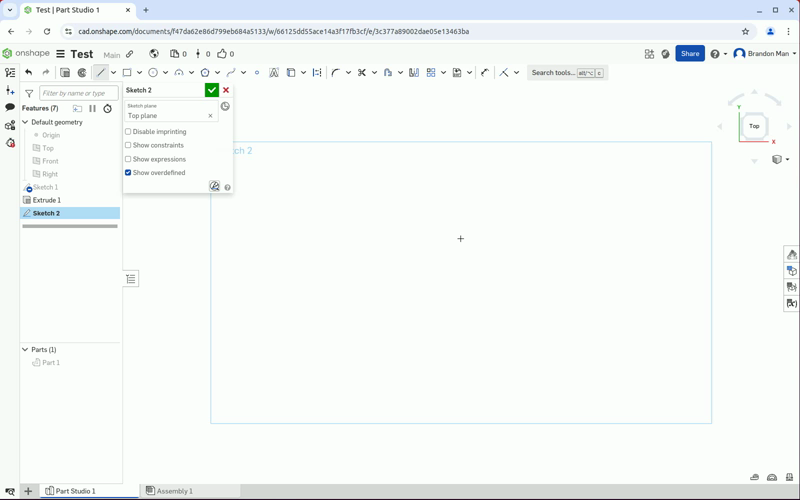
key_up(shift)
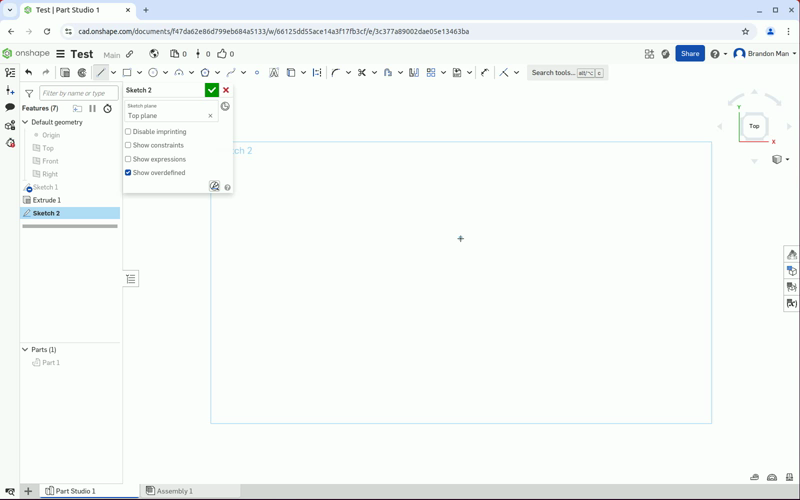
key_down(shift)
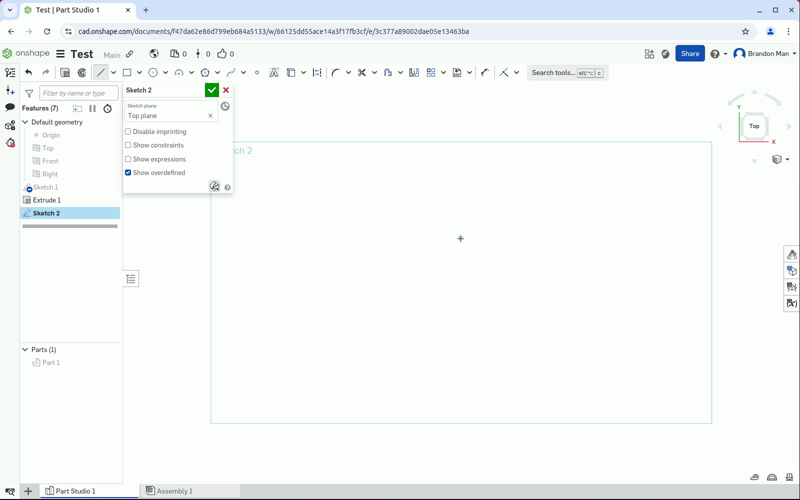
mouse_move(490, 238)
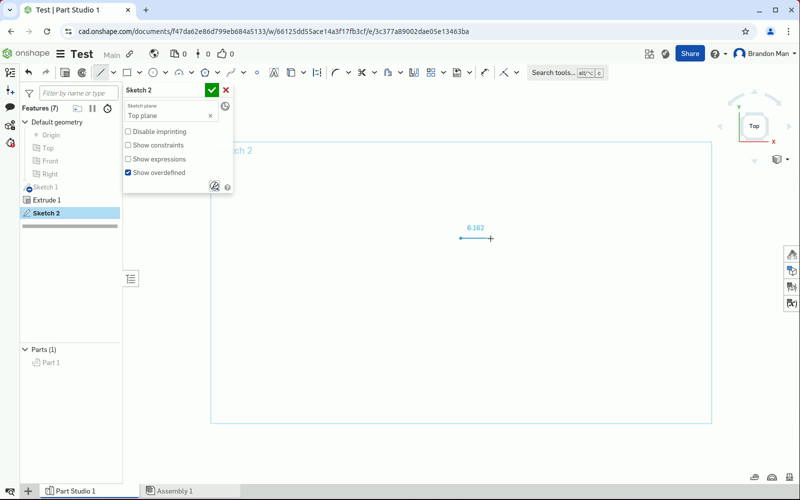
mouse_move(486, 238)
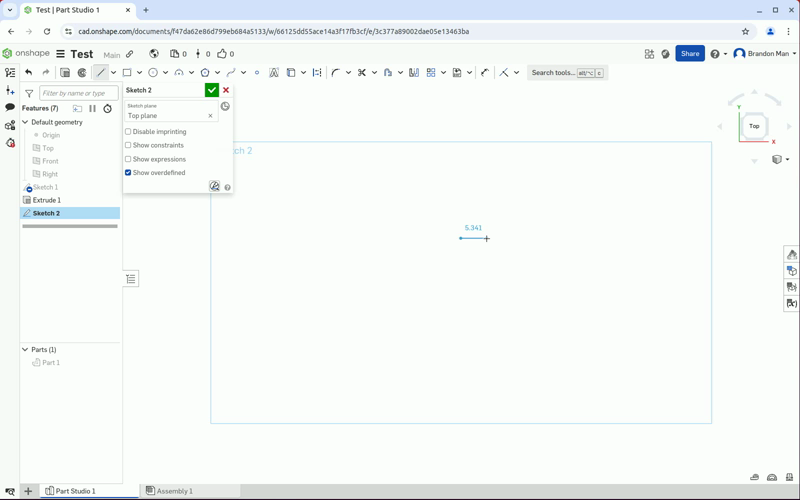
click(486, 238)
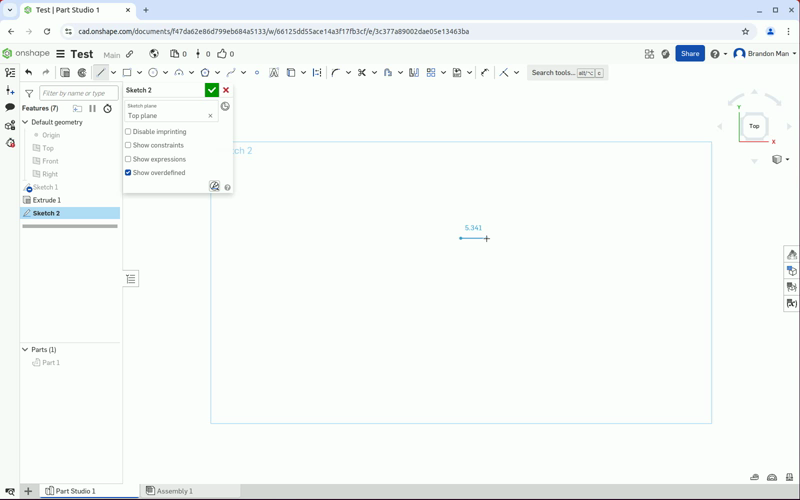
key_up(shift)
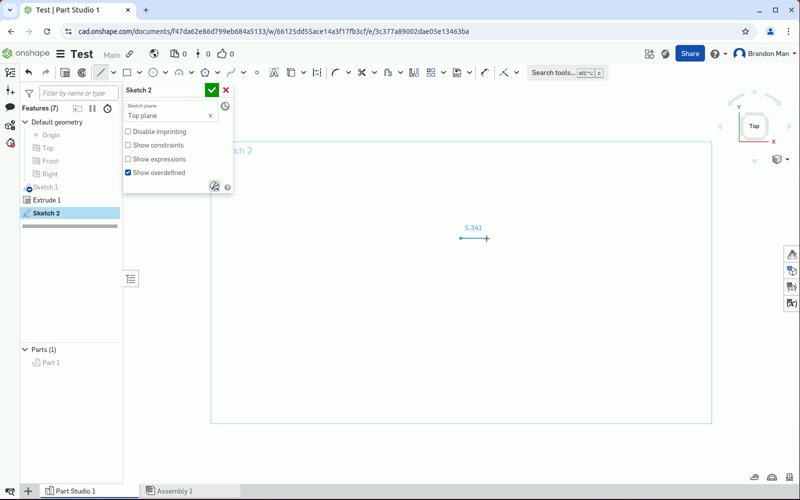
key_down(shift)
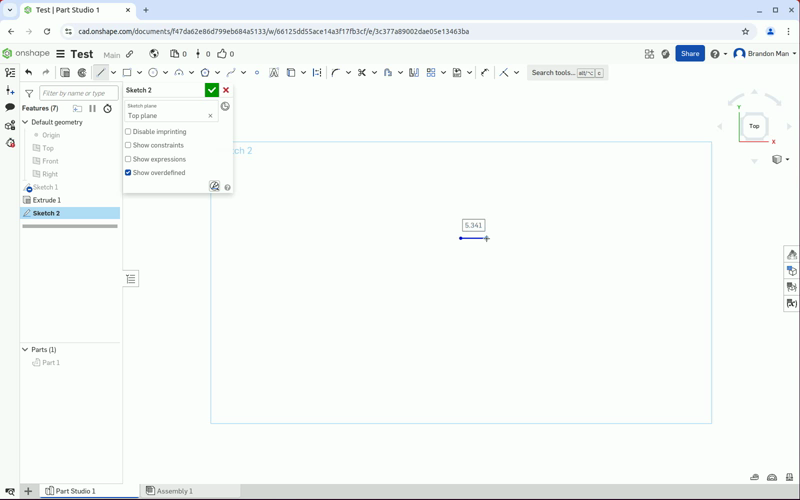
mouse_move(516, 238)
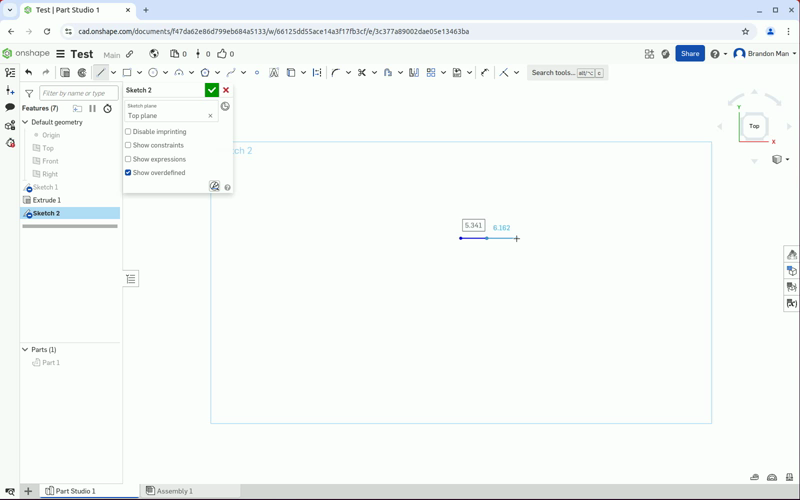
mouse_move(532, 238)
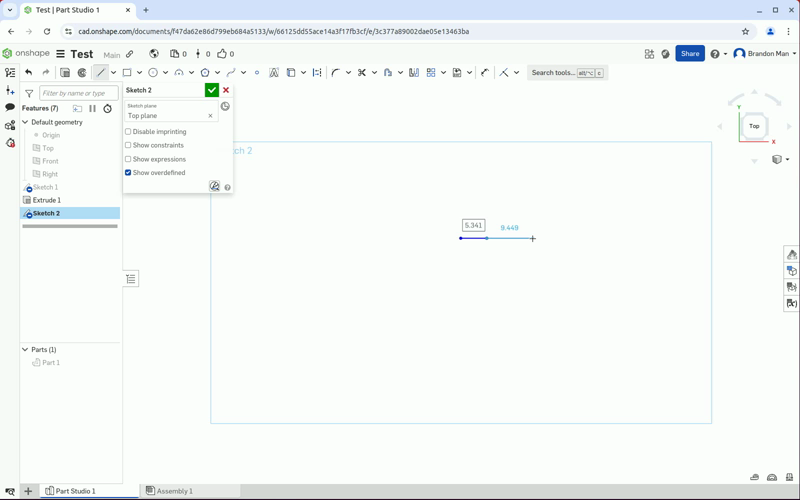
click(532, 238)
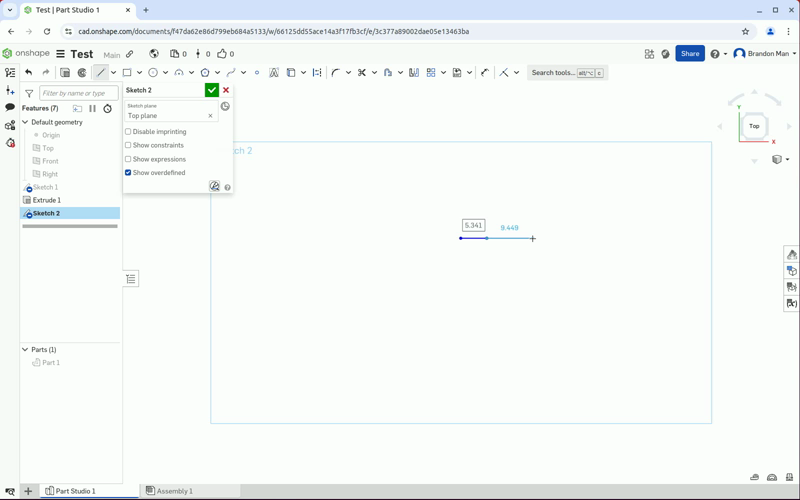
key_up(shift)
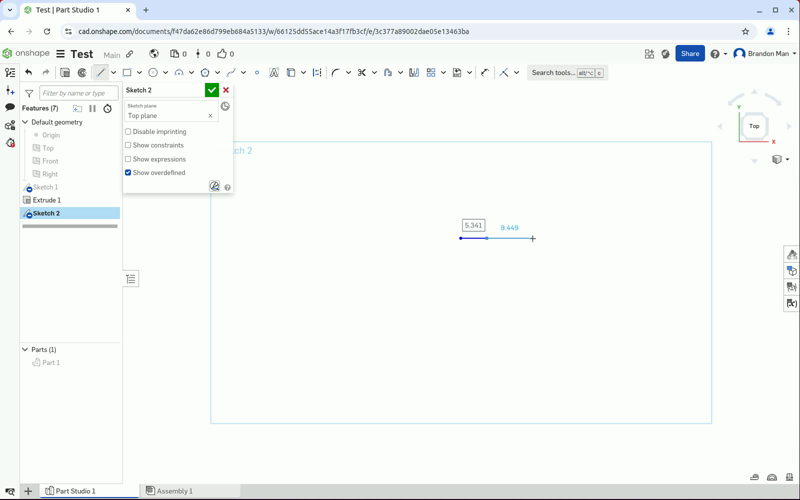
key_down(shift)
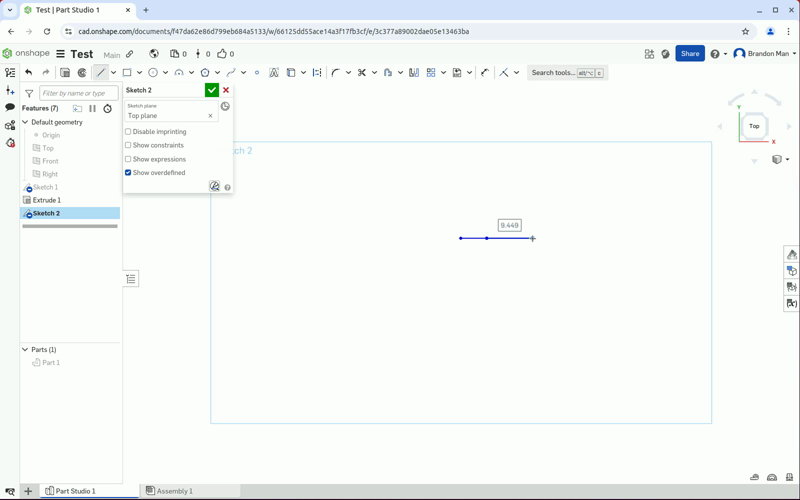
mouse_move(562, 238)
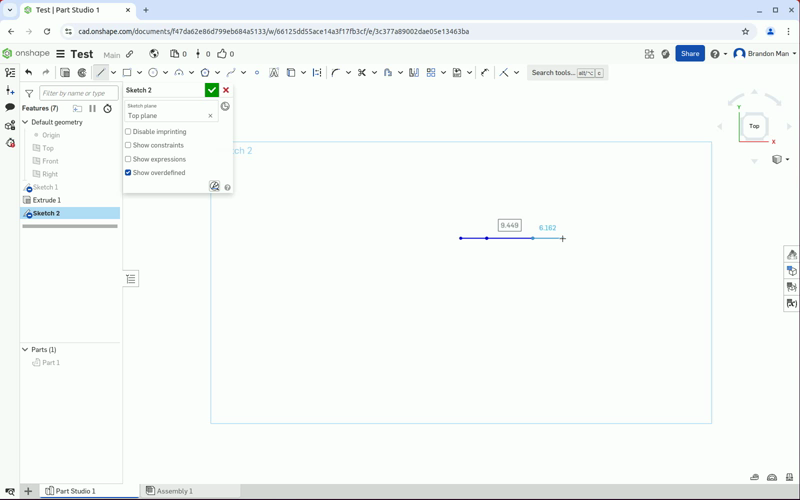
mouse_move(532, 190)
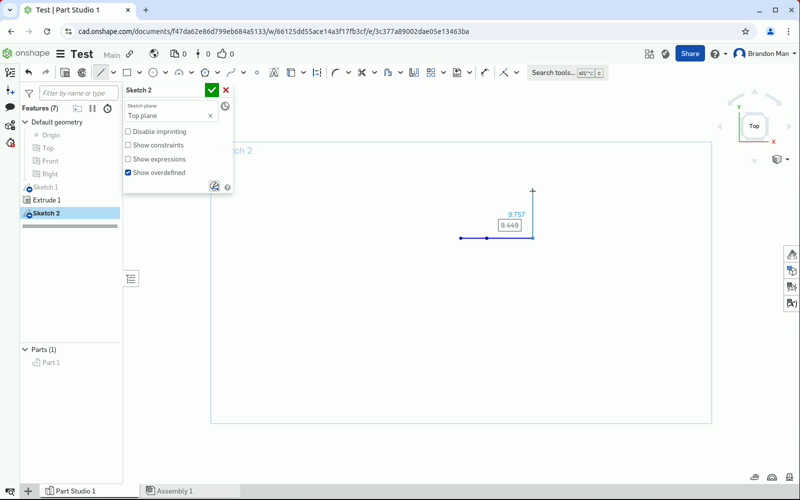
click(532, 190)
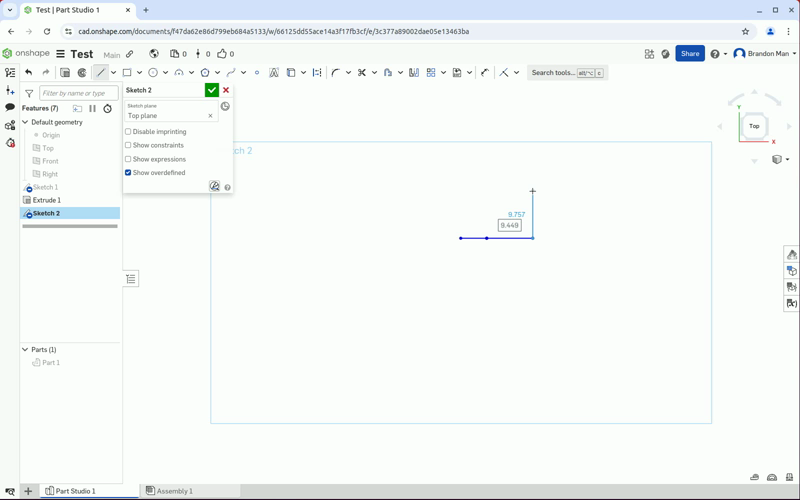
key_up(shift)
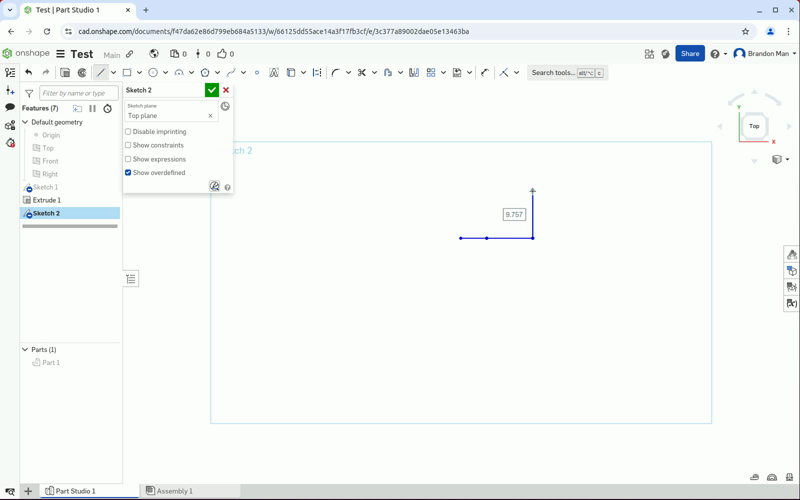
key_down(shift)
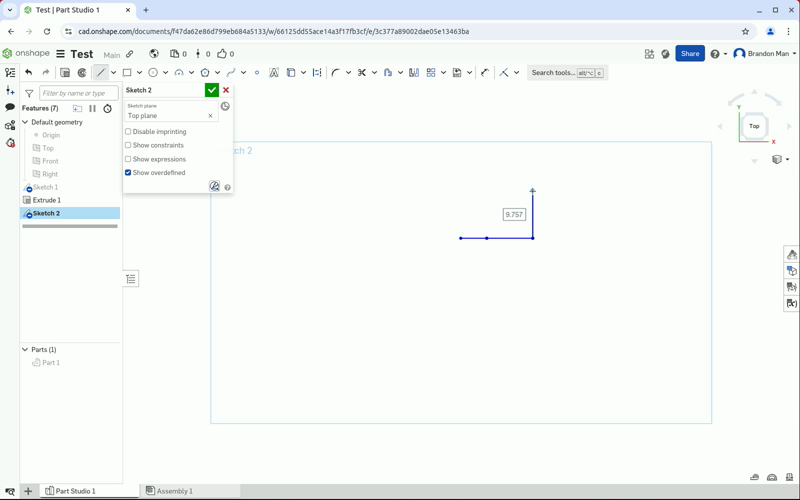
mouse_move(460, 190)
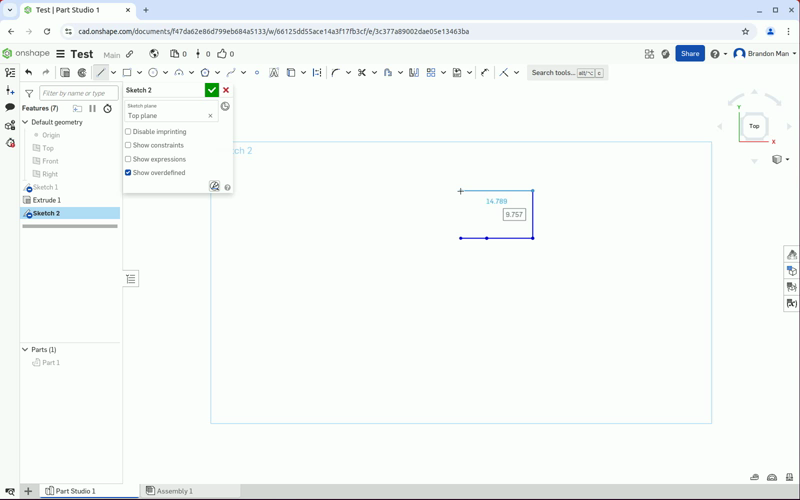
click(460, 190)
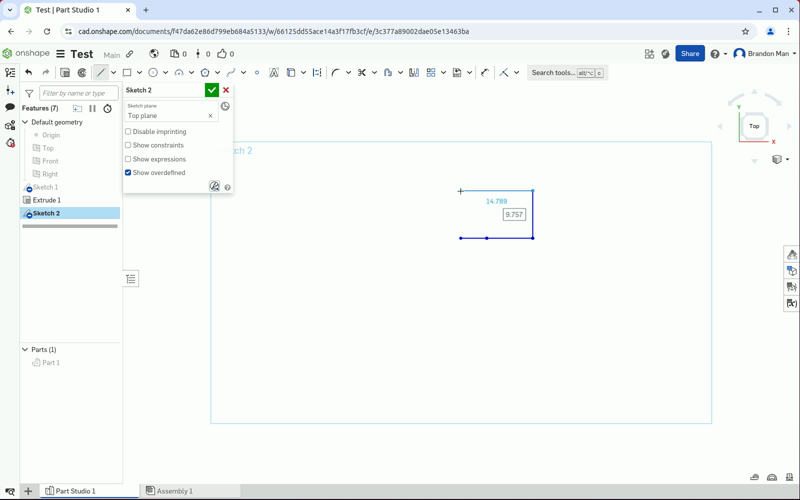
key_up(shift)
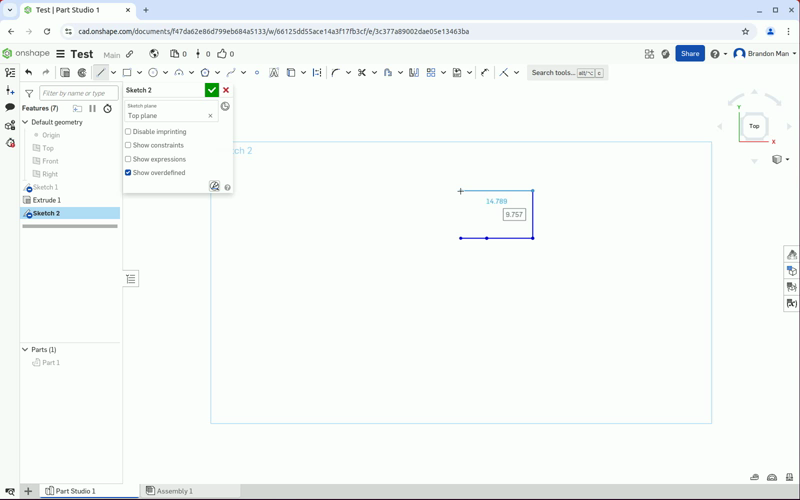
mouse_move(490, 190)
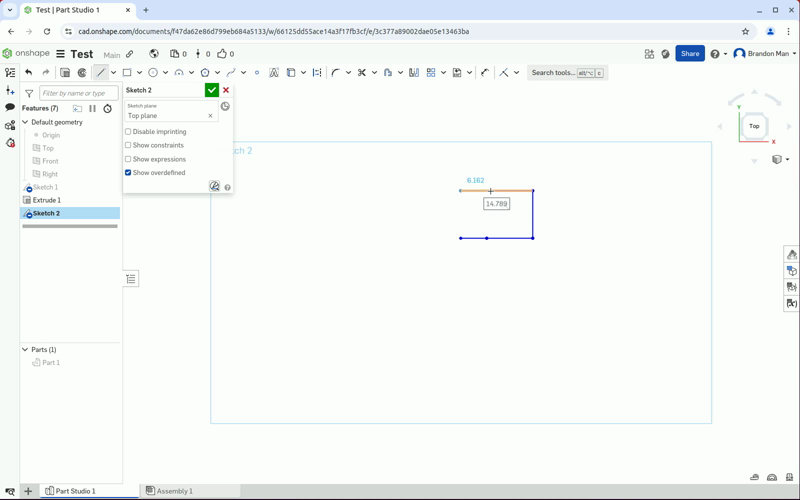
key_down(shift)
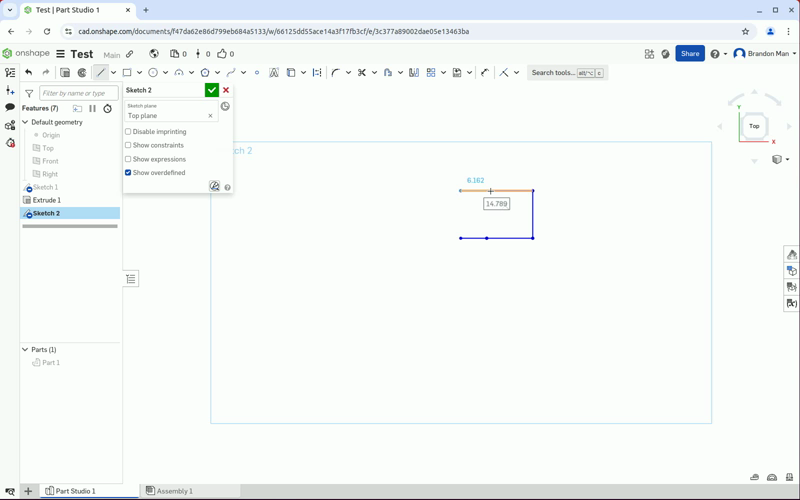
mouse_move(460, 238)
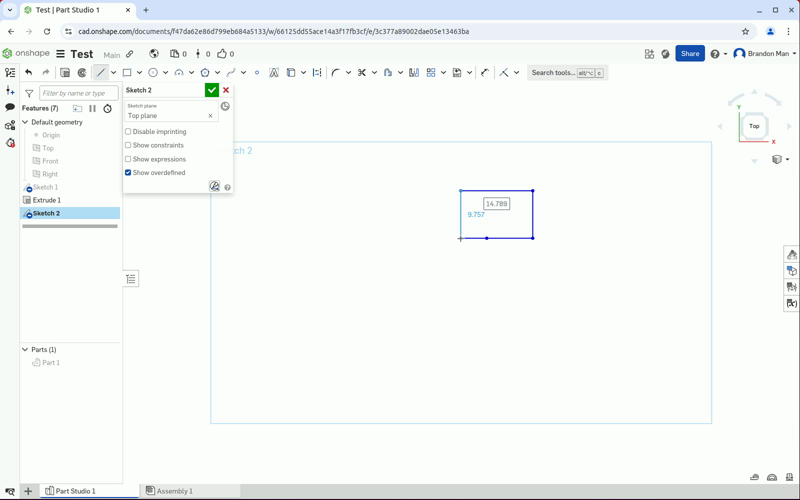
key_up(shift)
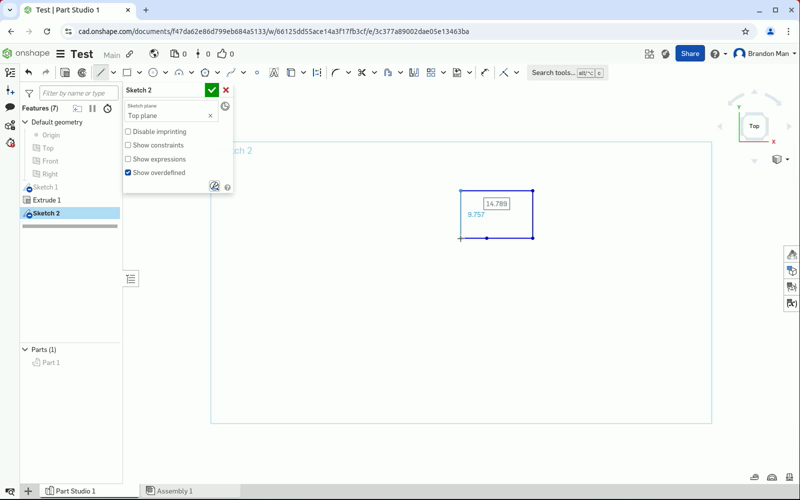
click(460, 238)
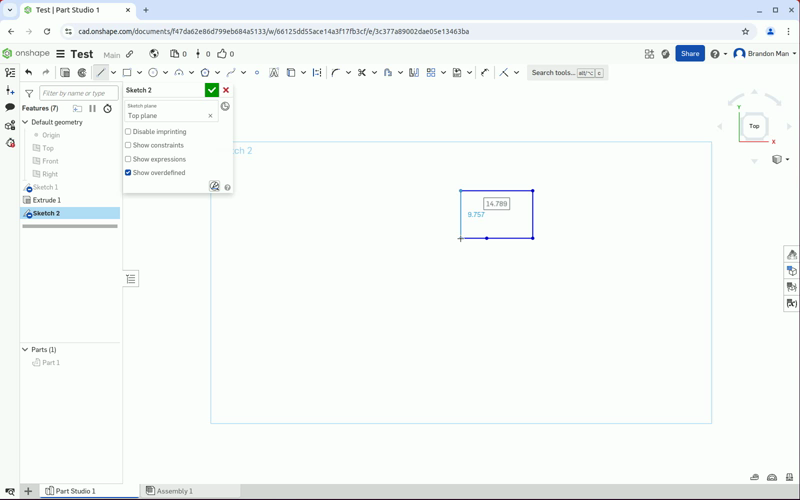
key(esc)
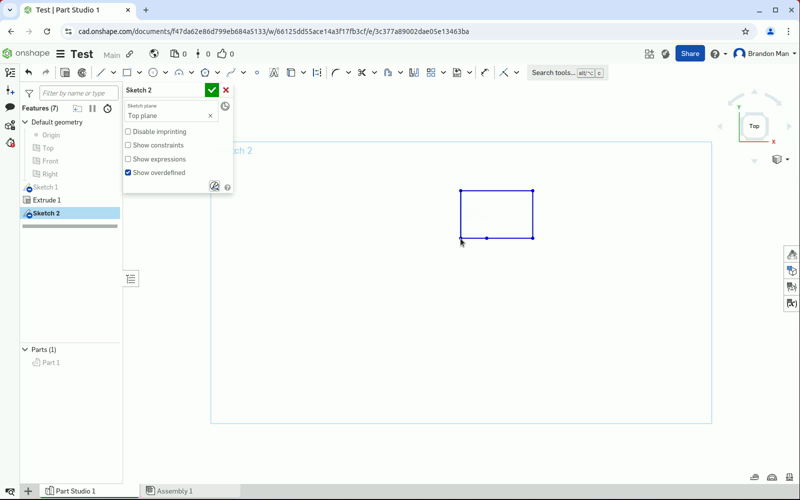
key(c)
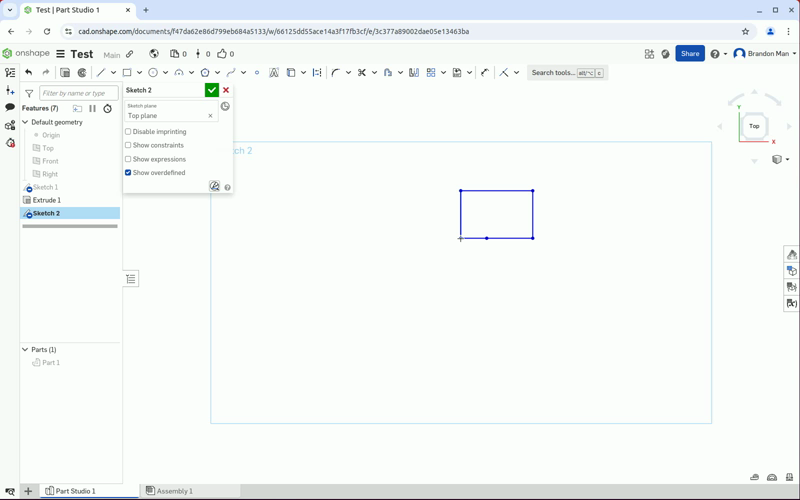
key_down(shift)
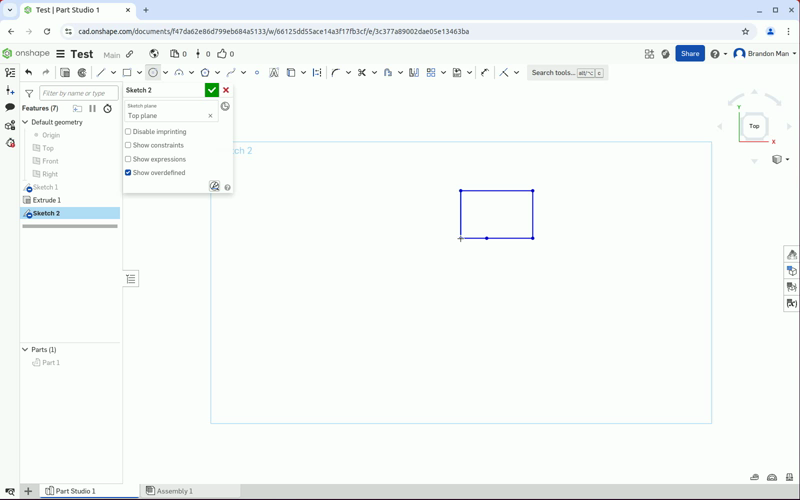
mouse_move(489, 217)
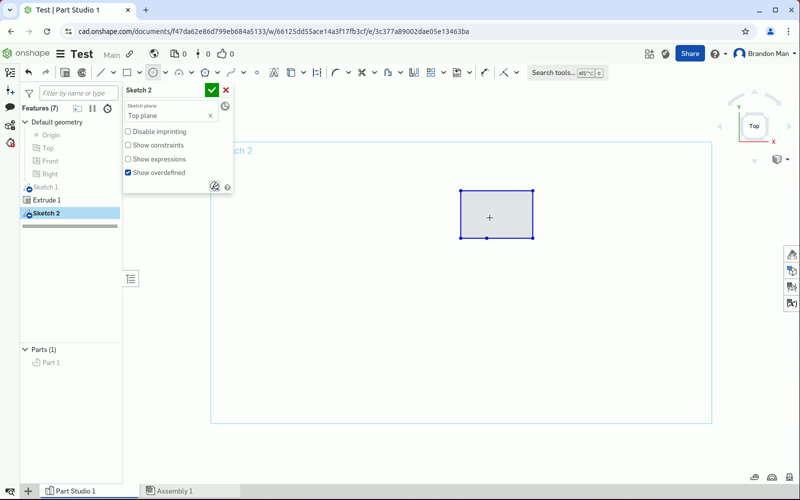
click(489, 217)
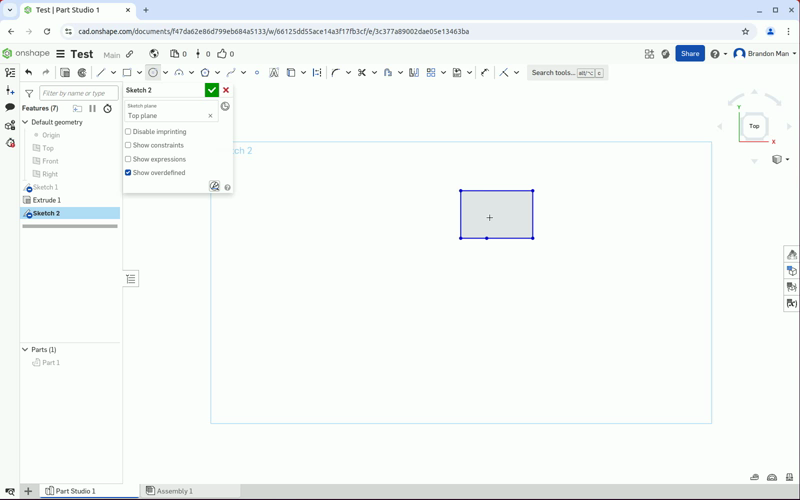
key_up(shift)
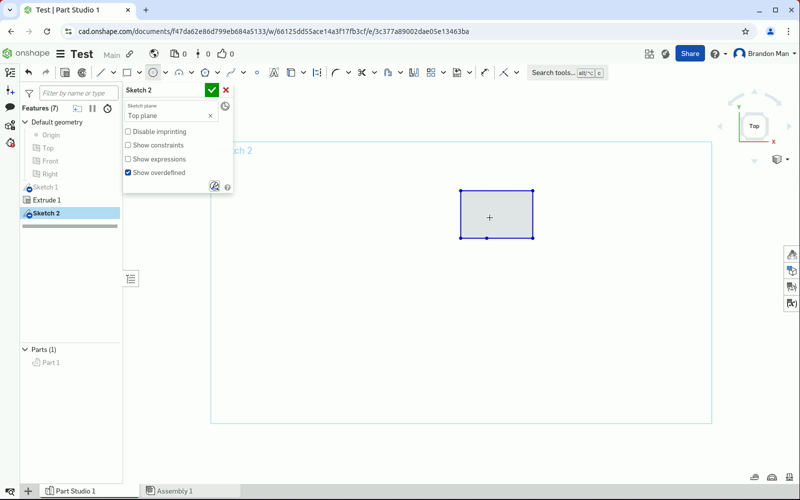
mouse_move(501, 217)
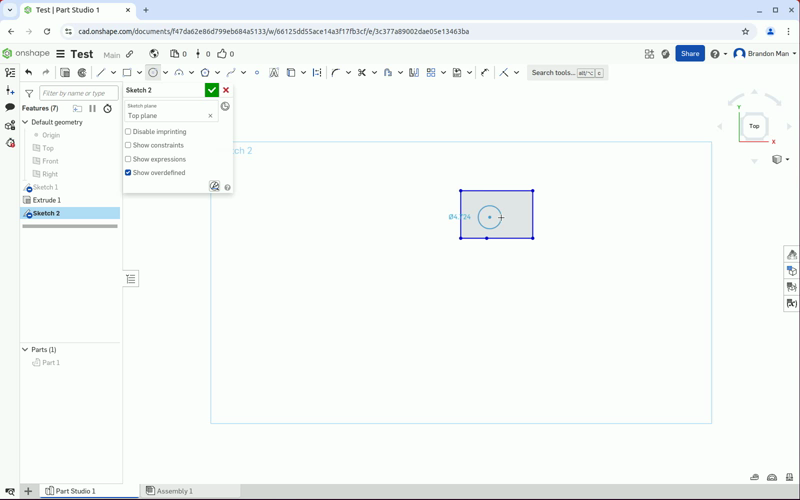
click(501, 217)
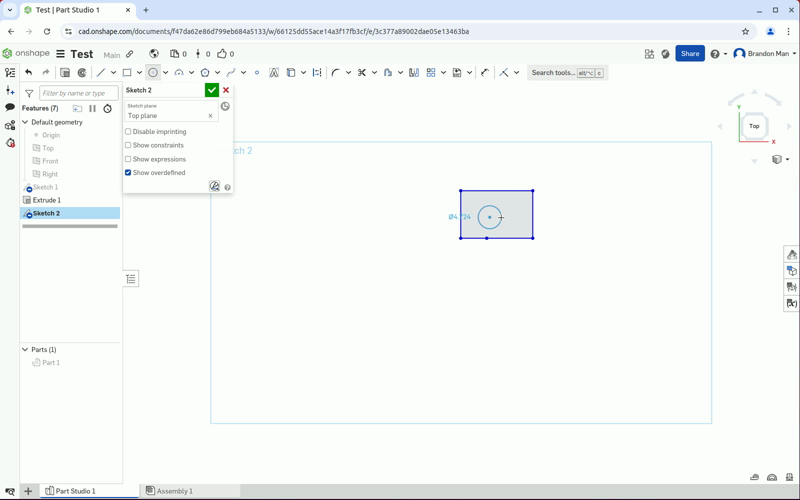
key(esc)
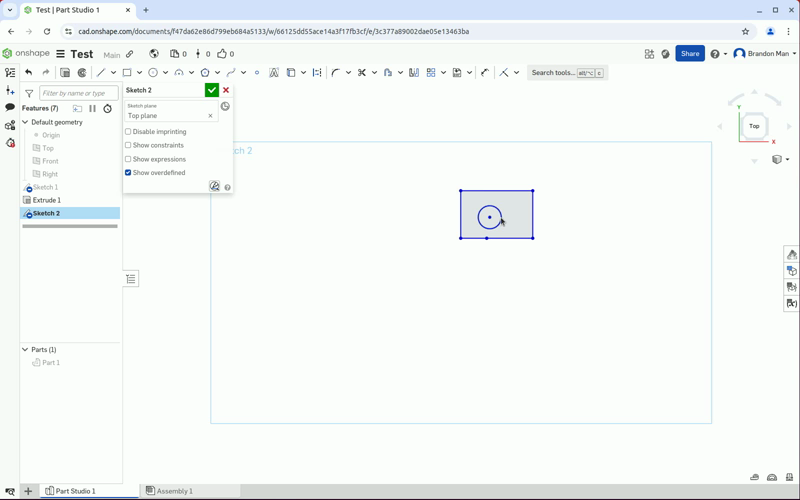
mouse_move(483, 204)
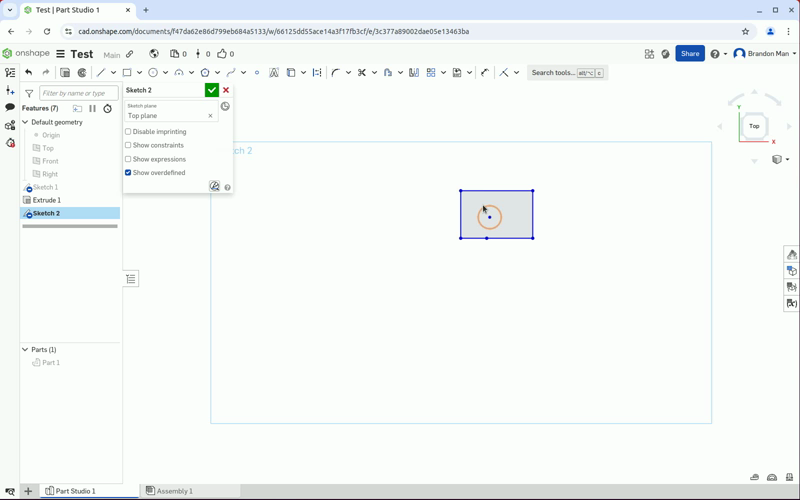
click(483, 204)
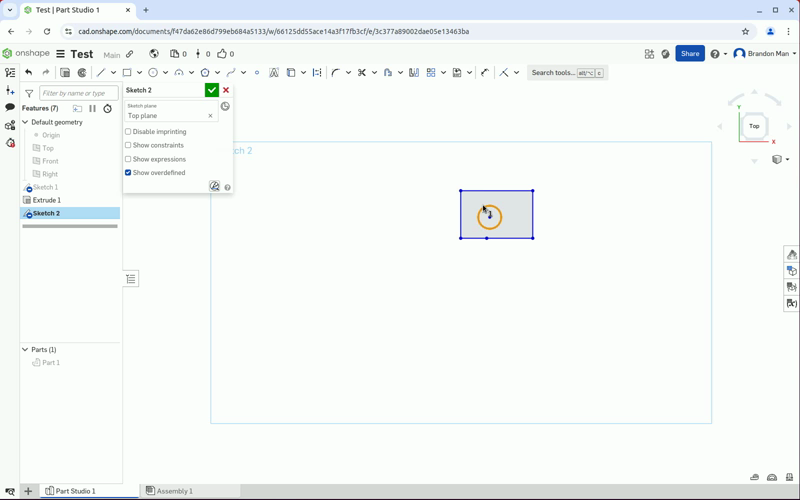
mouse_move(73, 352)
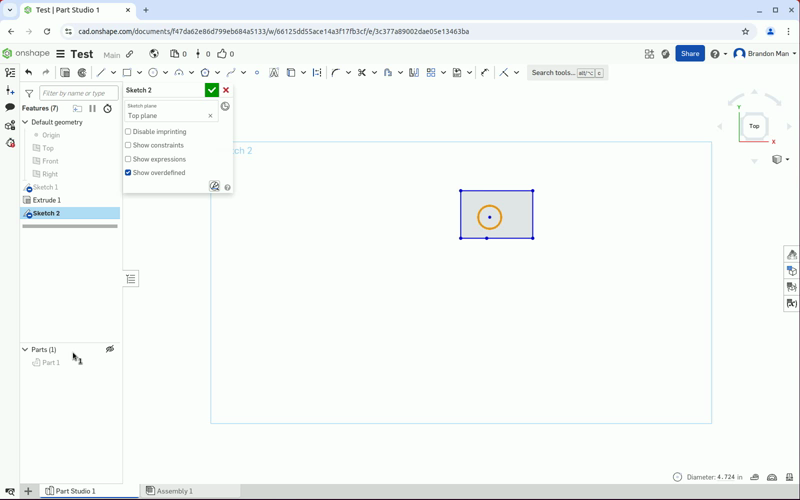
key(shift+y)
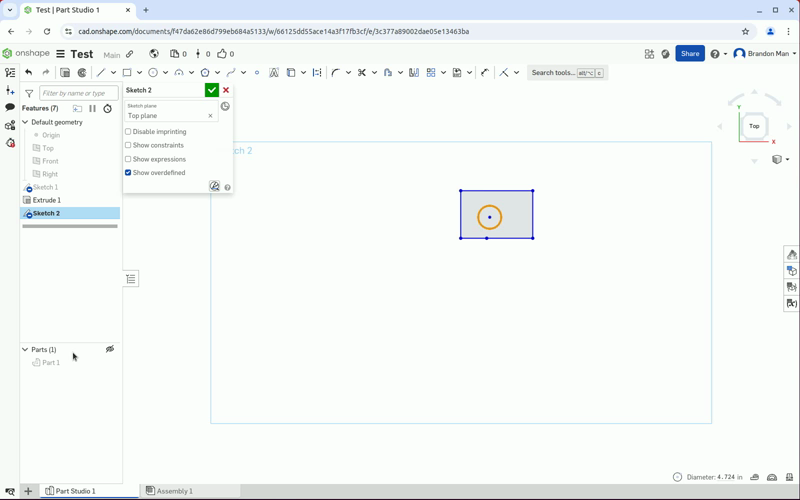
key(shift+e)
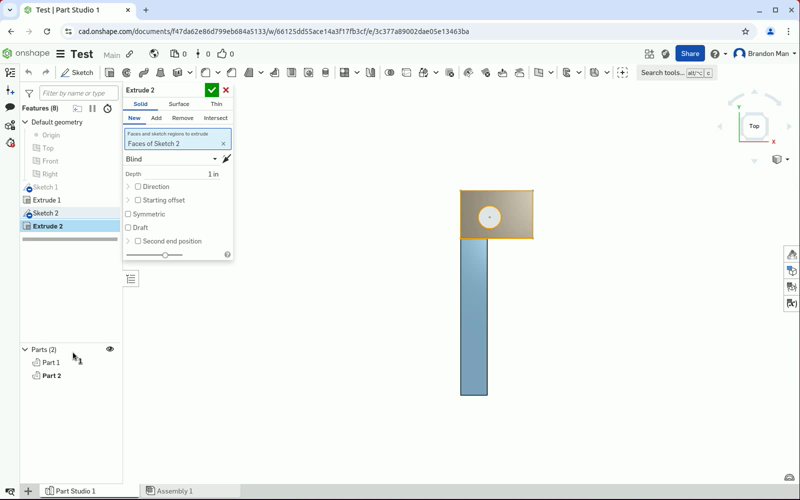
mouse_move(143, 106)
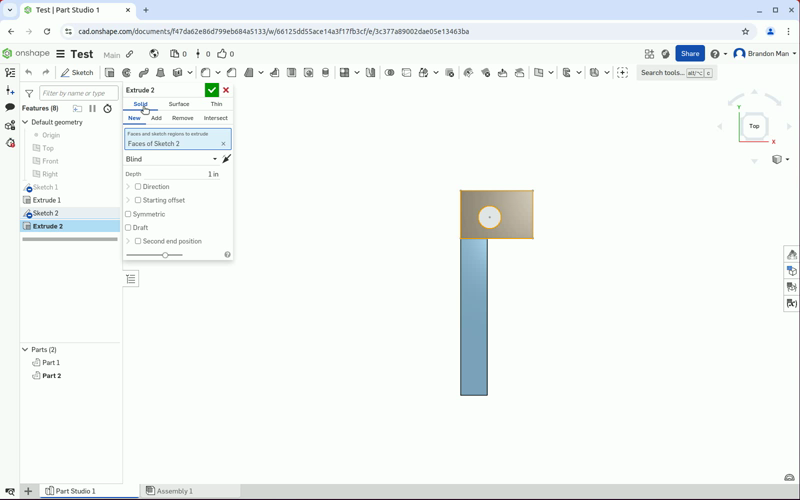
click(143, 106)
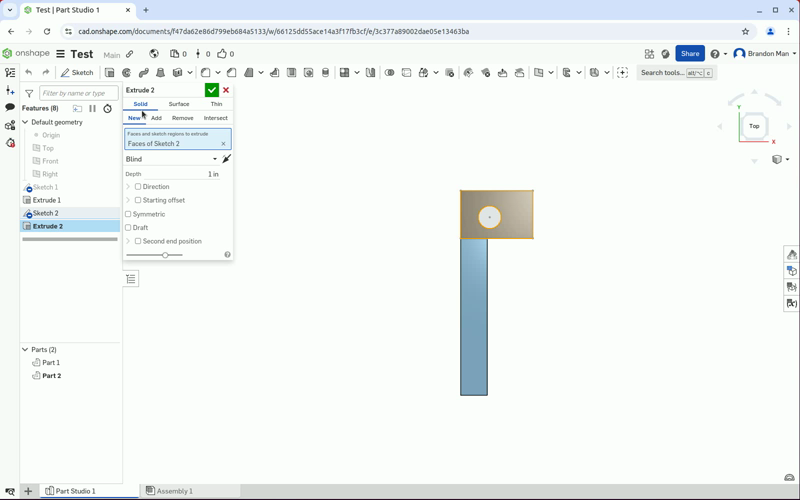
mouse_move(137, 120)
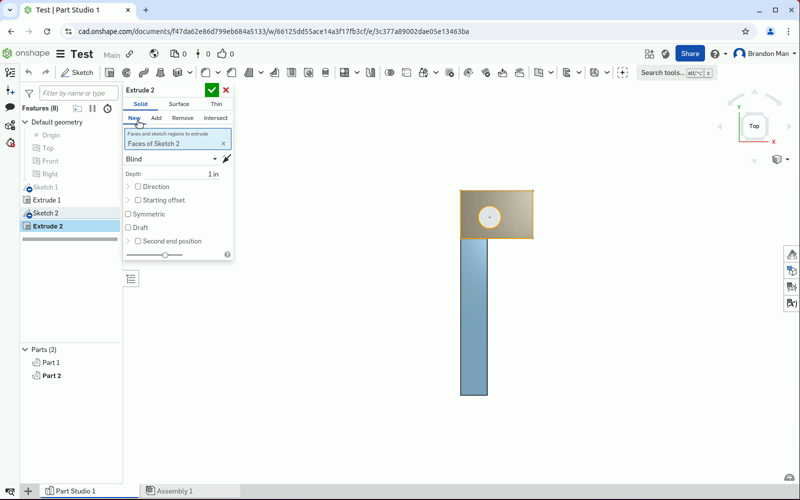
click(137, 120)
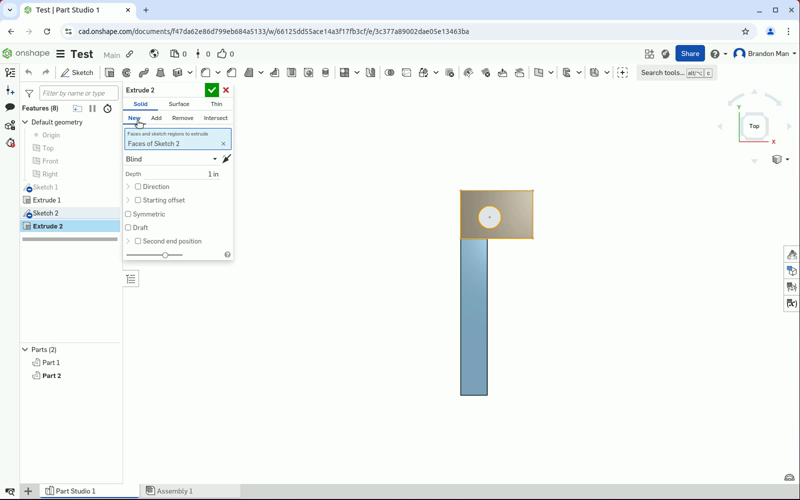
key(tab, 4)
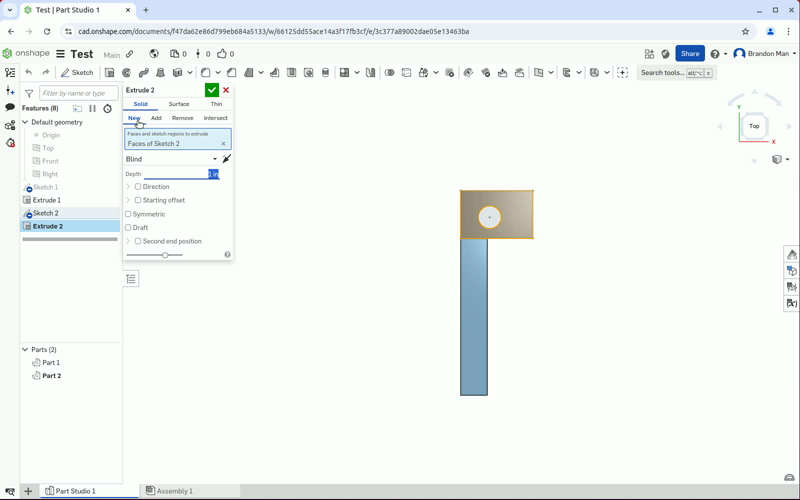
text(8.184)
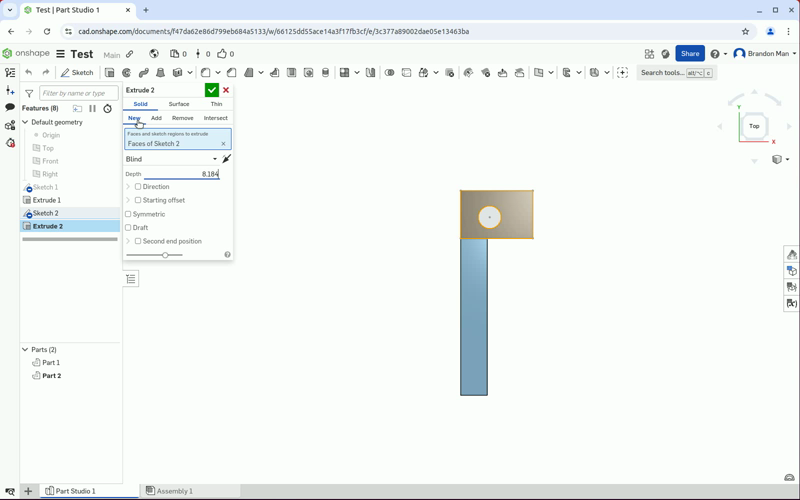
key(enter)
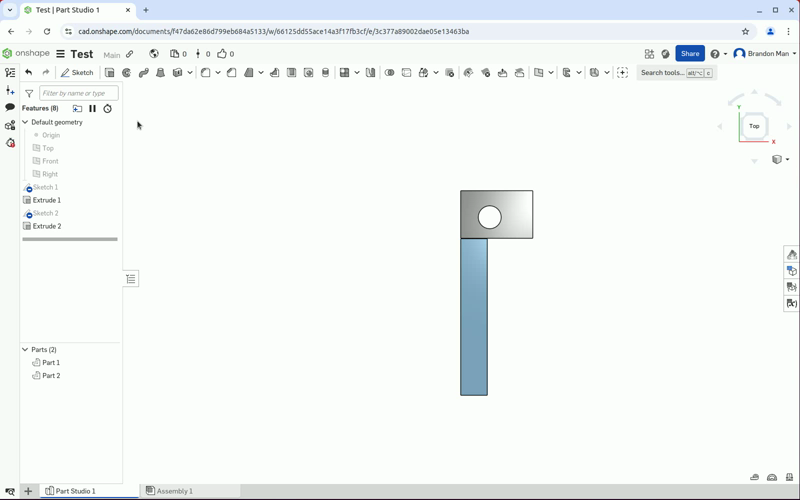
key(shift+h)
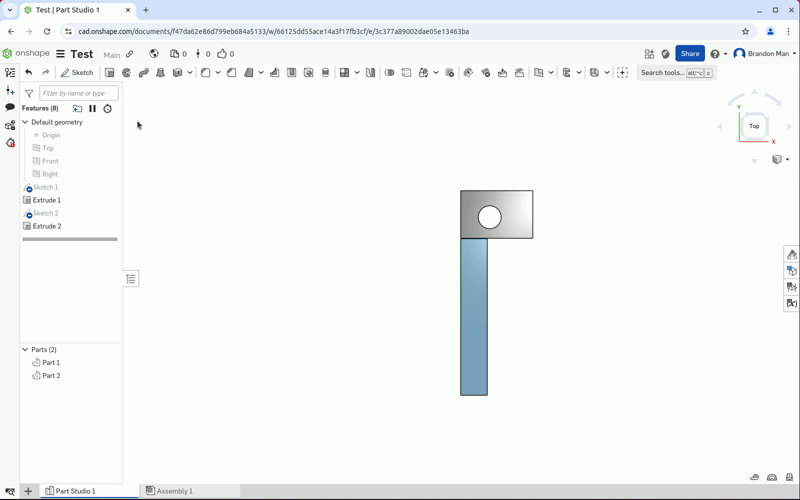
key(shift+h)
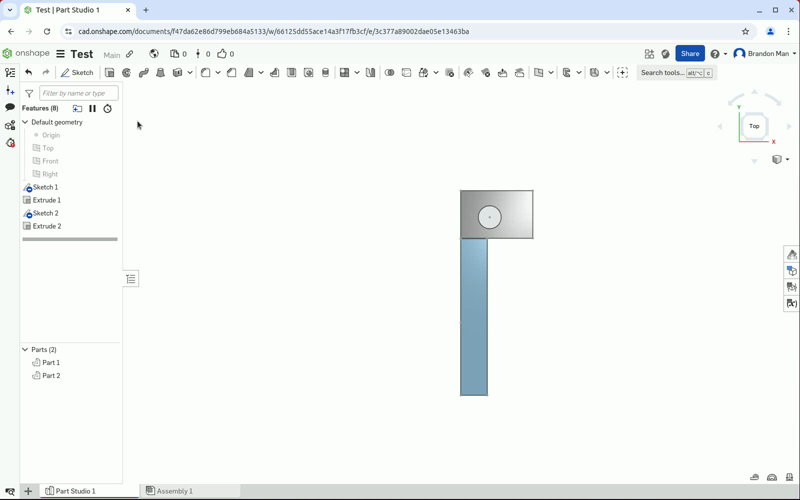
key(shift+7)
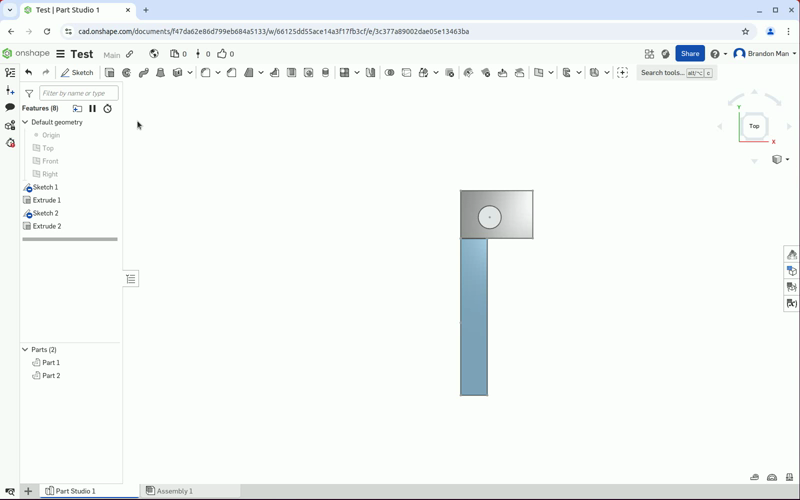
key(up, 3)
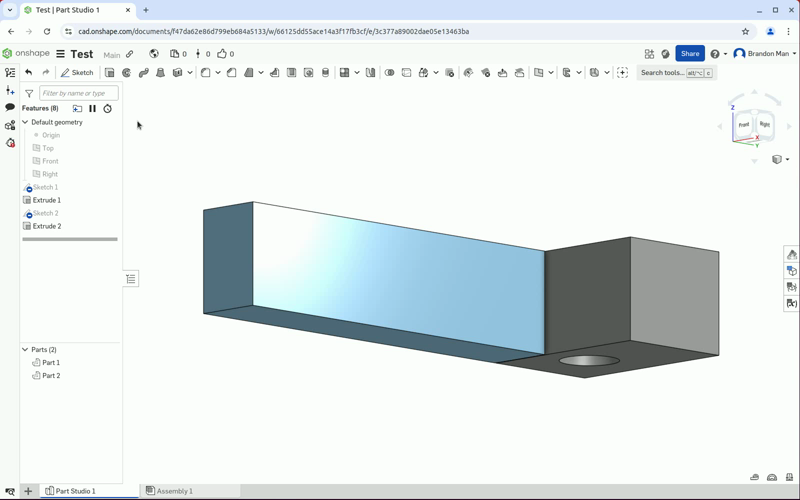
key(left, 3)
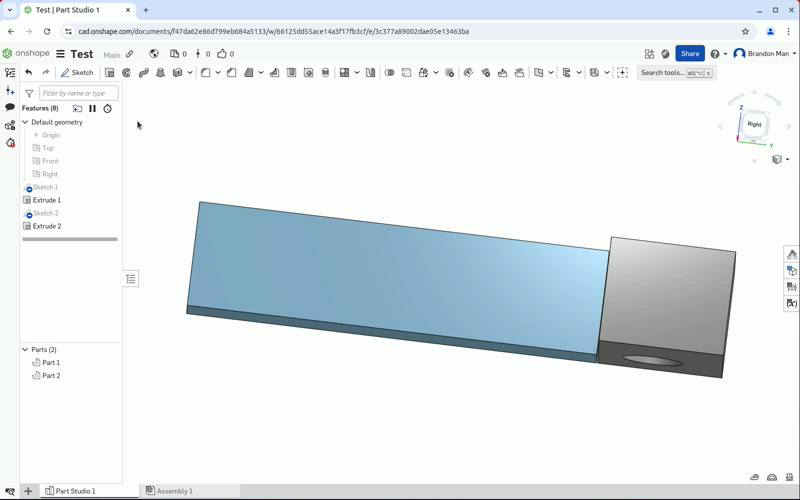
key(right, 3)
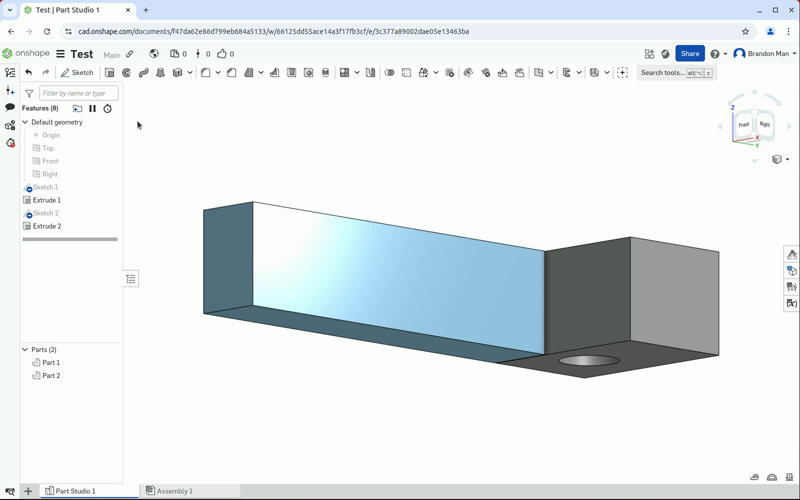
key(down, 3)
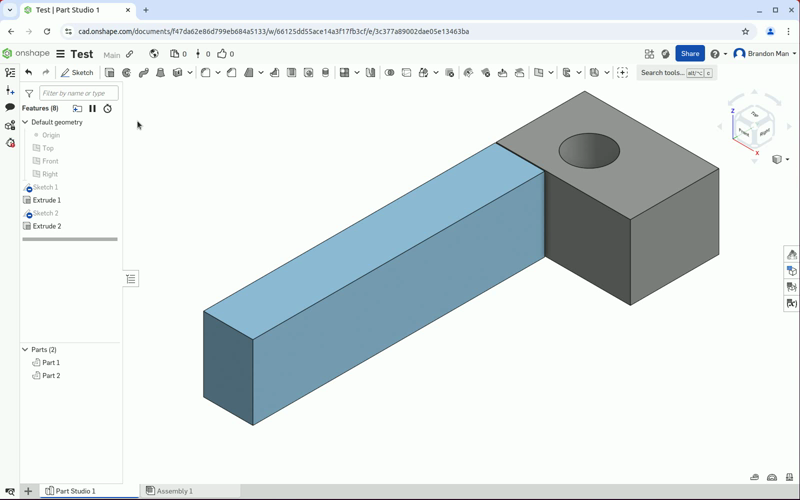
mouse_move(73, 189)
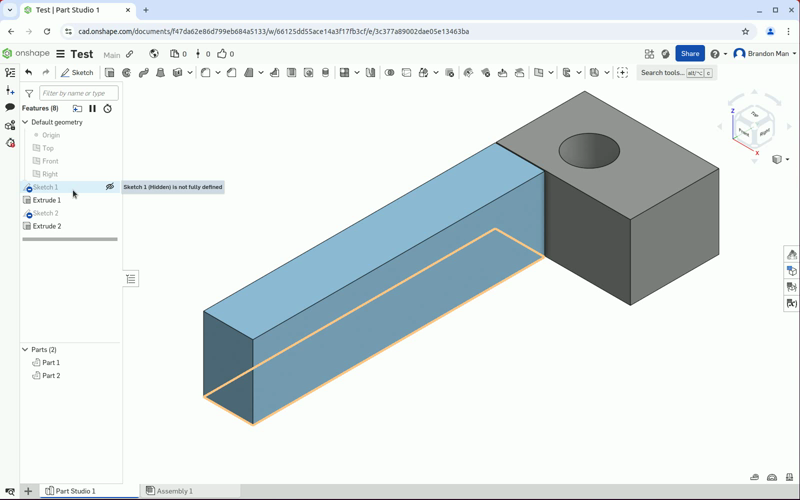
click(73, 189)